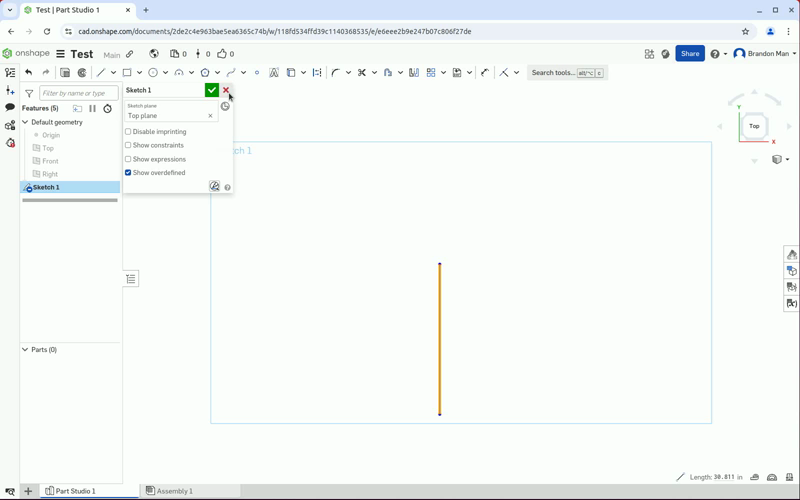
key(shift+h)
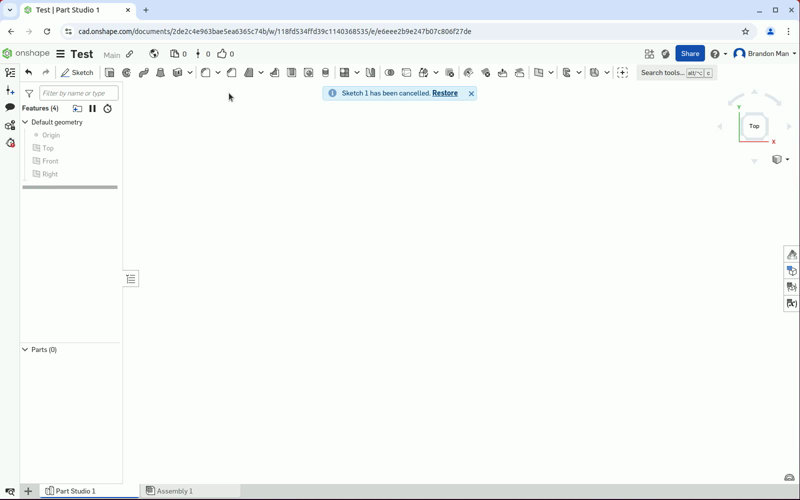
mouse_move(73, 352)
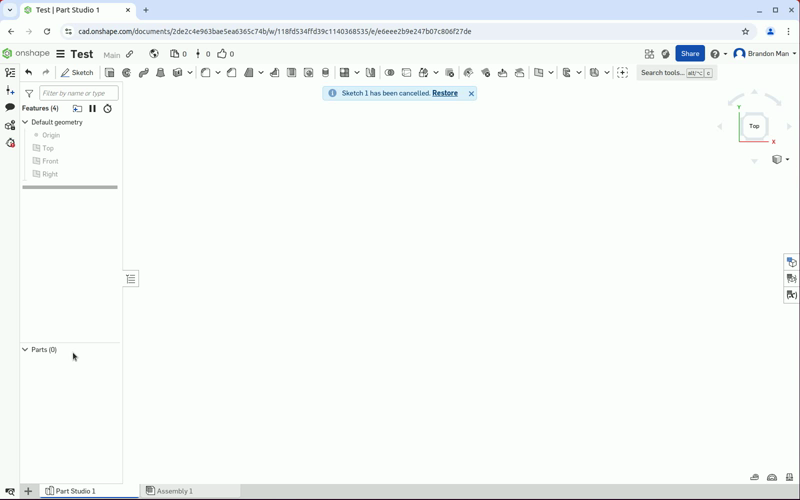
key(y)
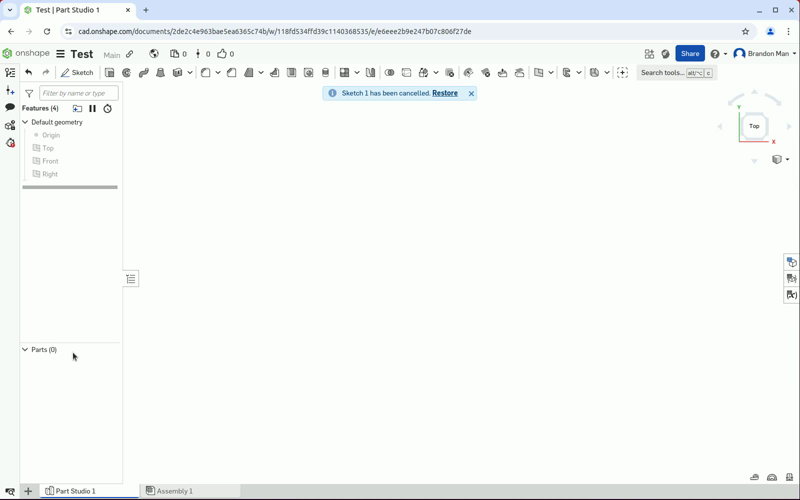
key(shift+p)
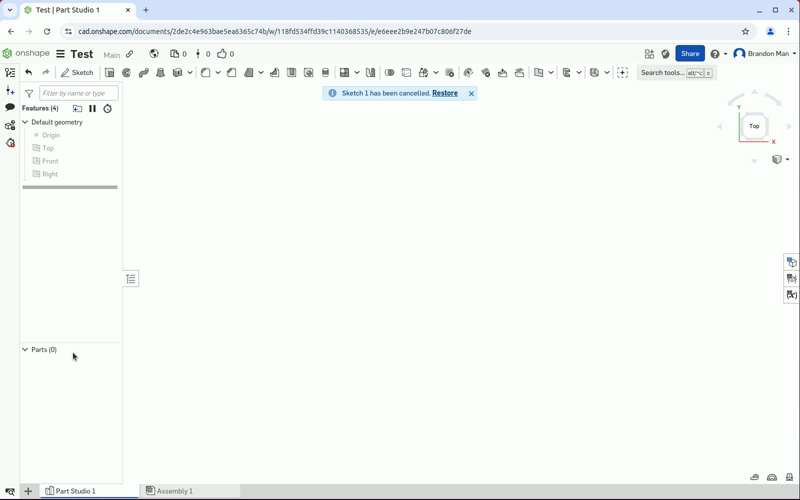
key(space)
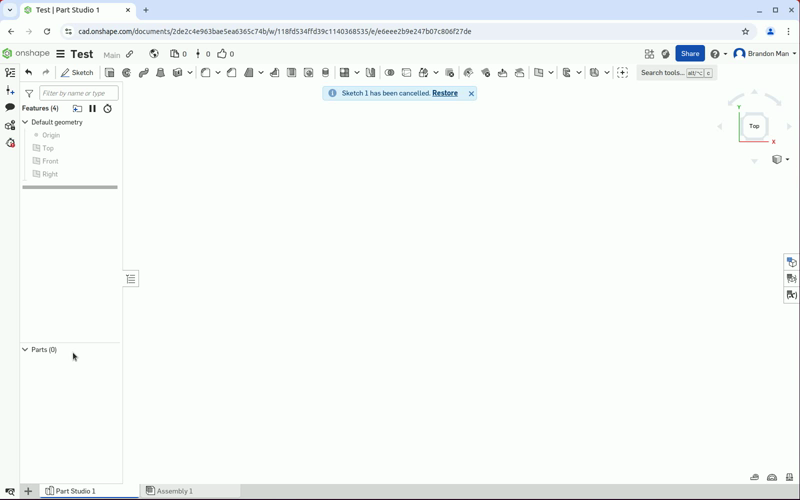
key_down(shift)
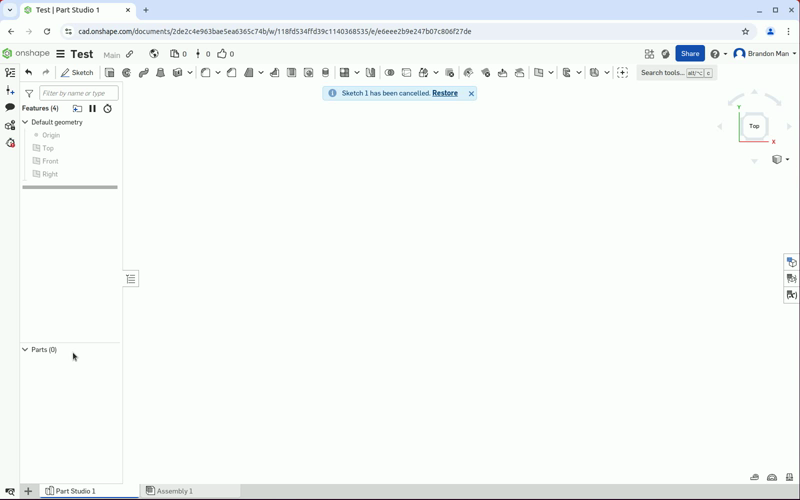
key(up)
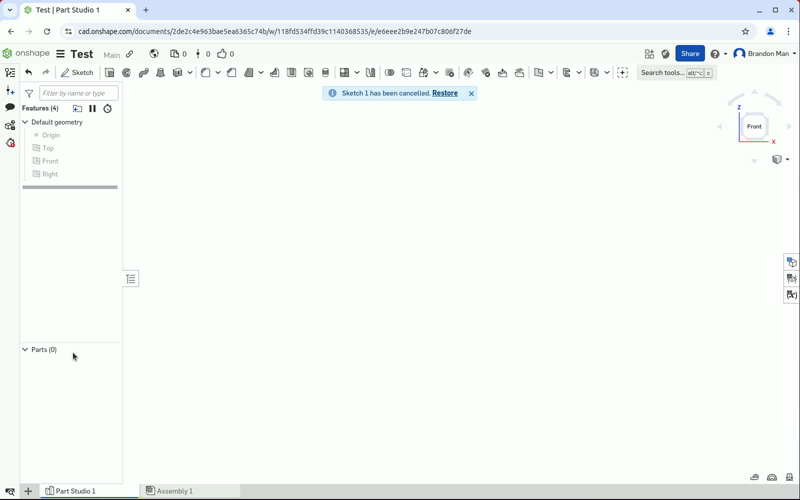
key_up(shift)
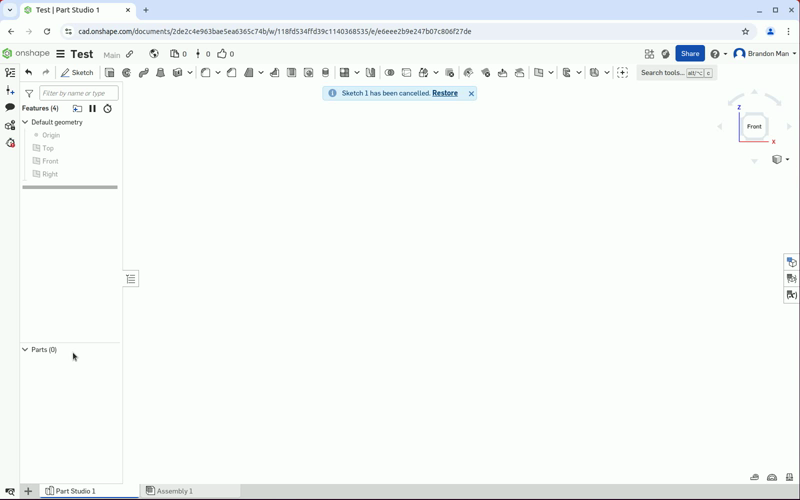
mouse_move(73, 352)
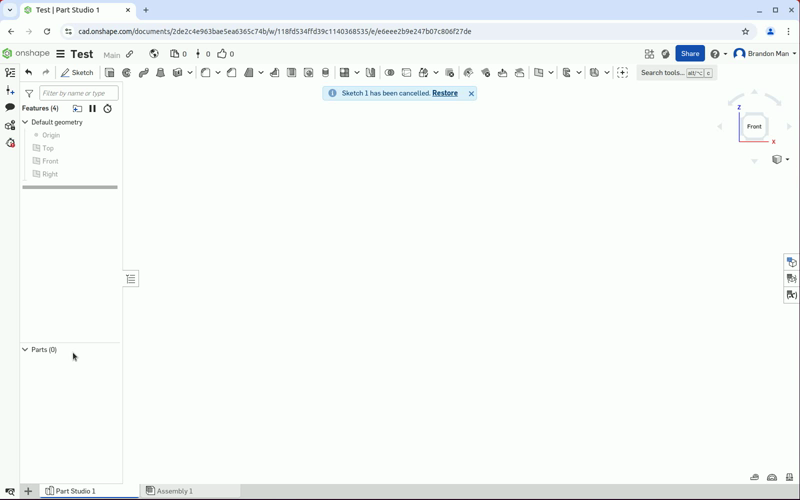
key(shift+y)
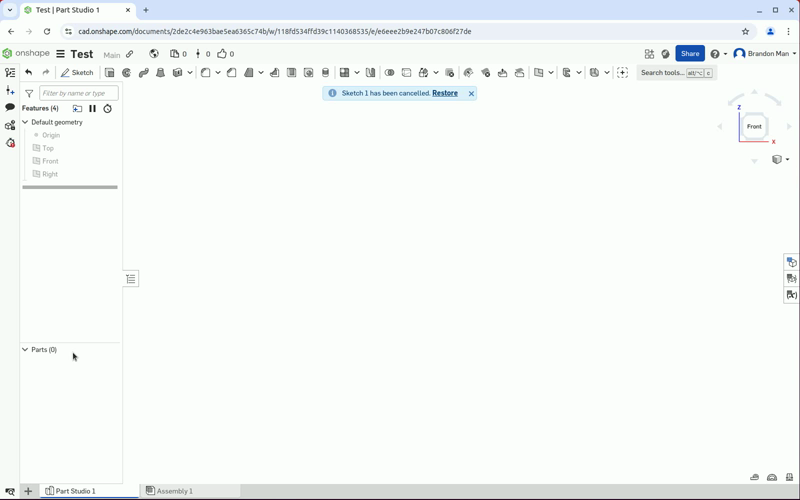
key(shift+s)
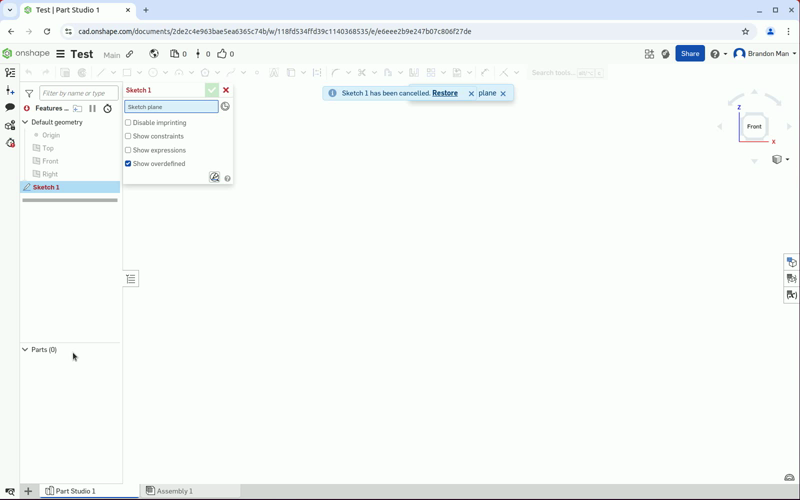
mouse_move(73, 163)
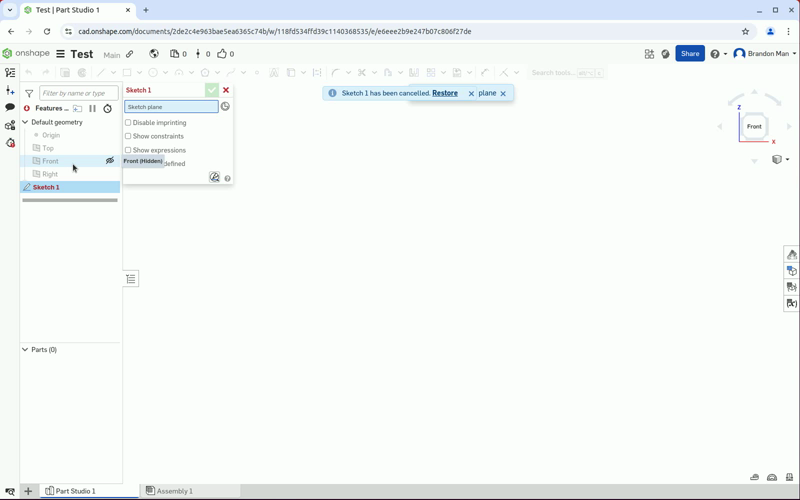
click(73, 163)
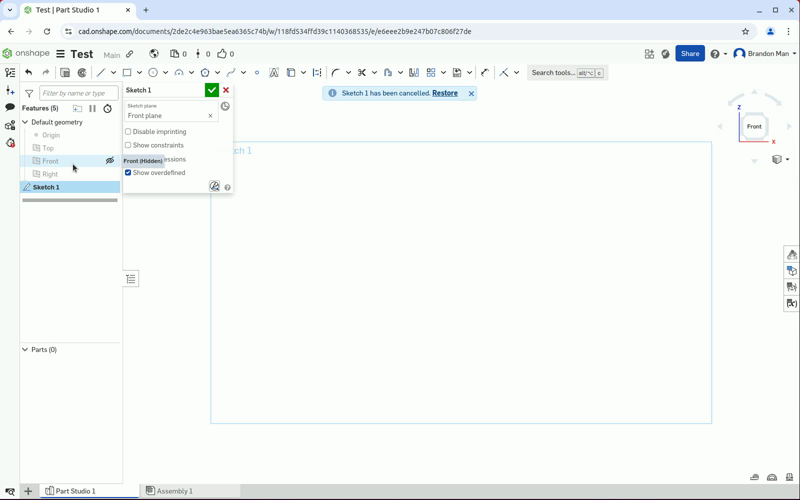
mouse_move(73, 352)
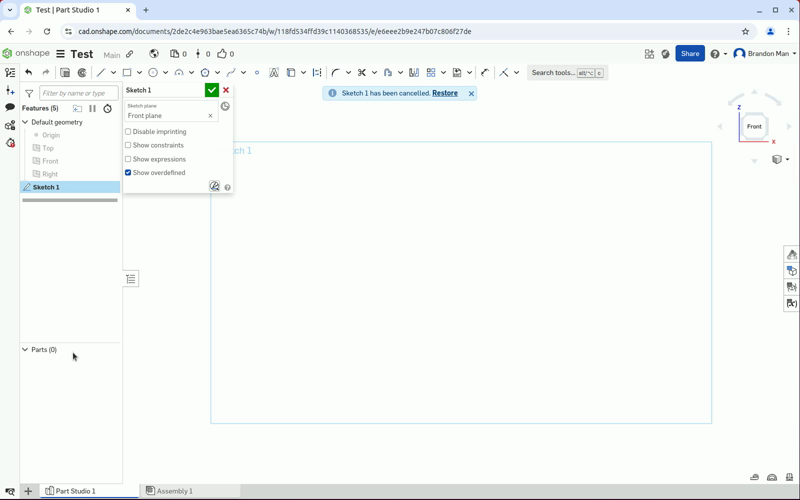
key(y)
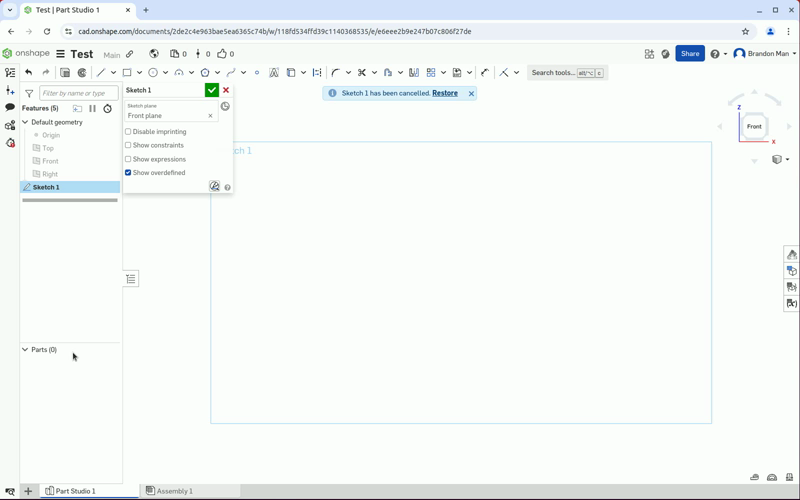
key(l)
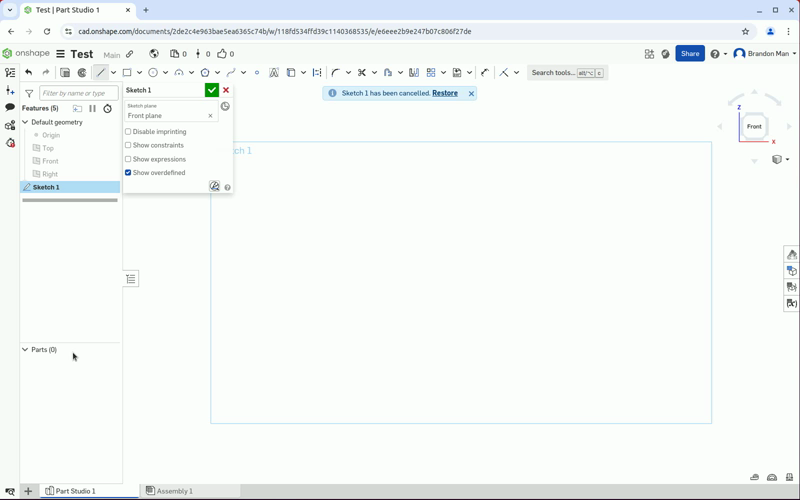
key_down(shift)
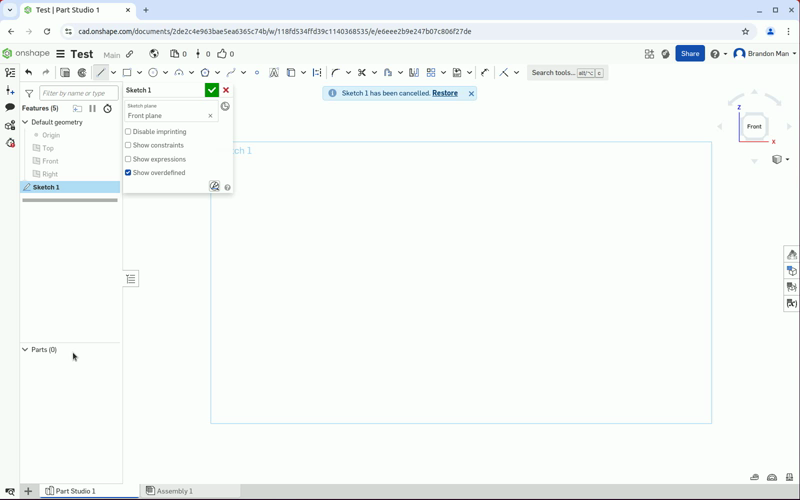
mouse_move(374, 318)
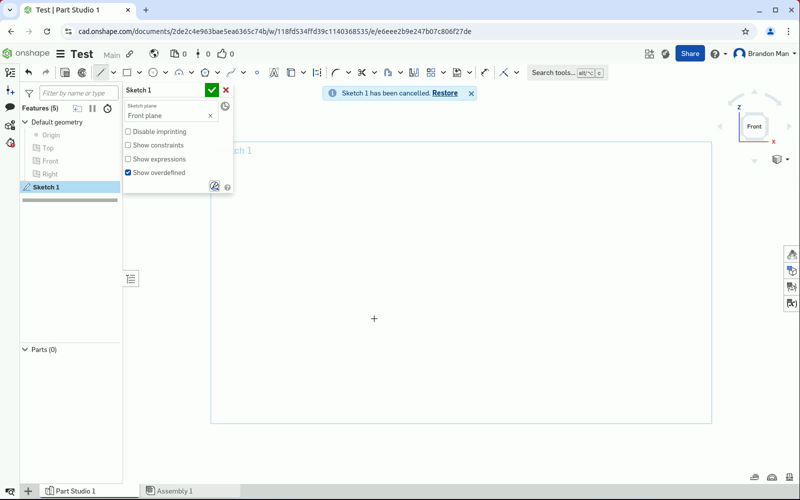
click(374, 318)
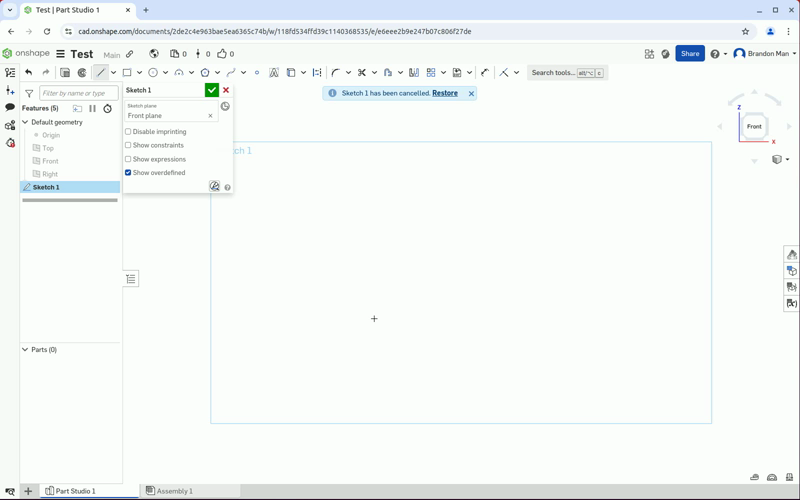
key_up(shift)
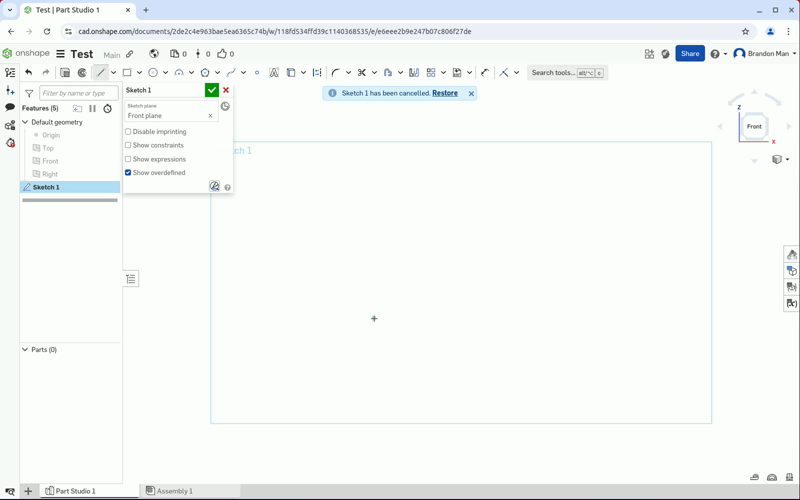
key_down(shift)
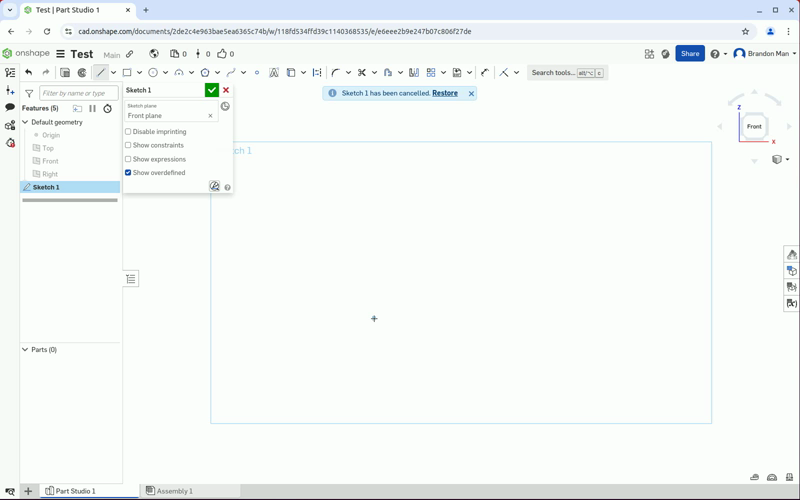
mouse_move(459, 318)
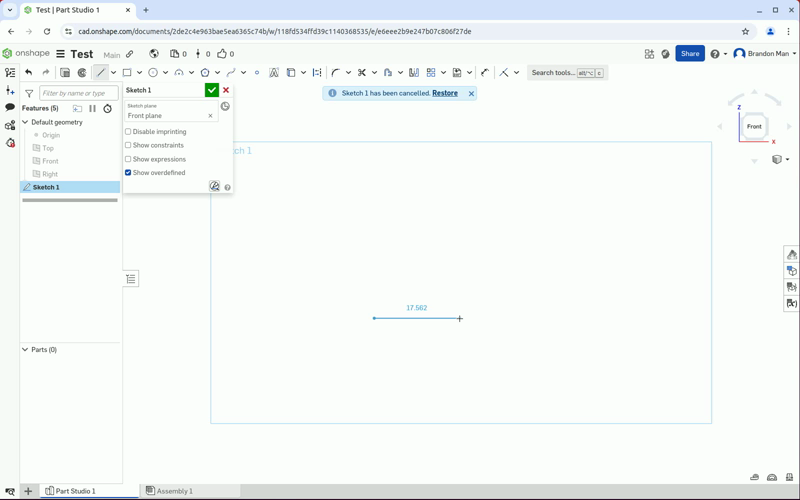
click(459, 318)
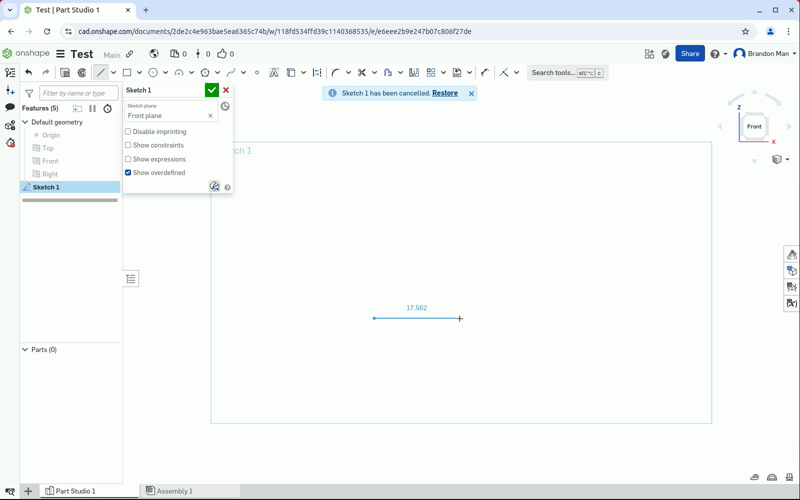
key_up(shift)
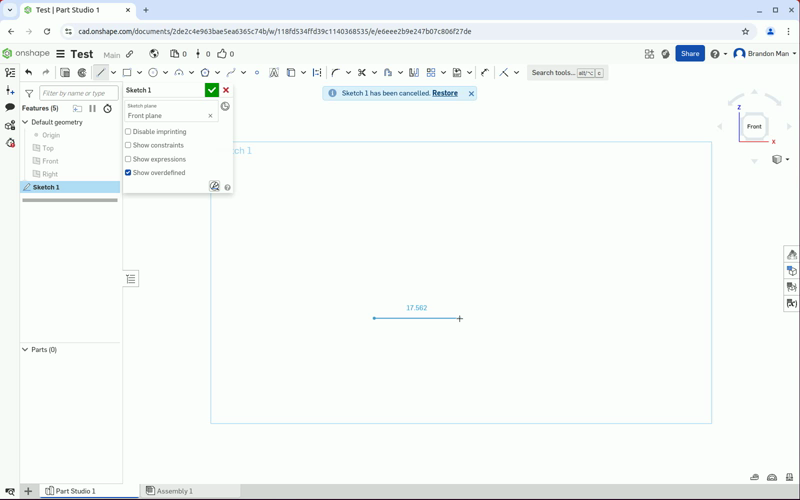
key_down(shift)
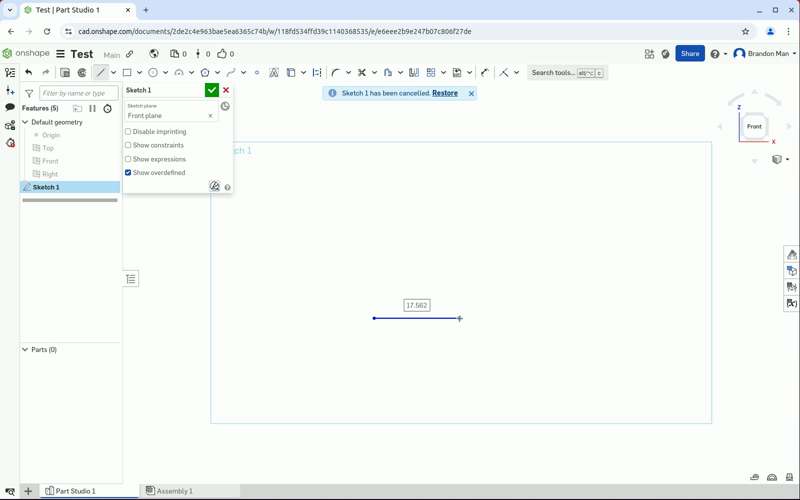
mouse_move(489, 318)
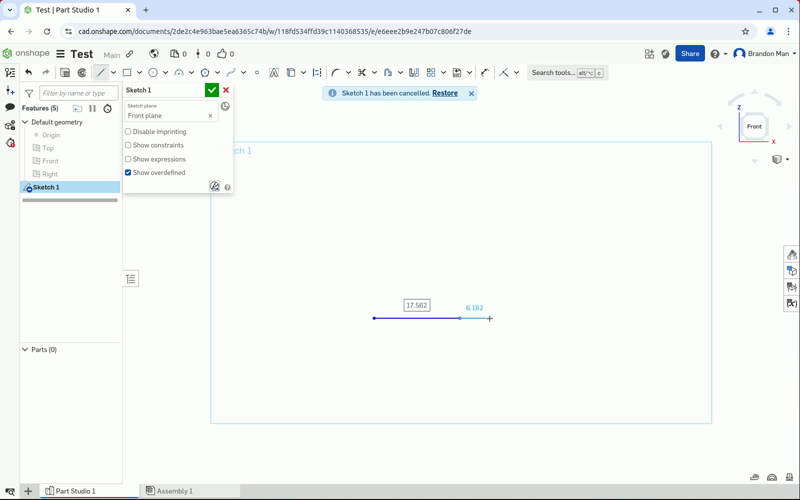
mouse_move(507, 334)
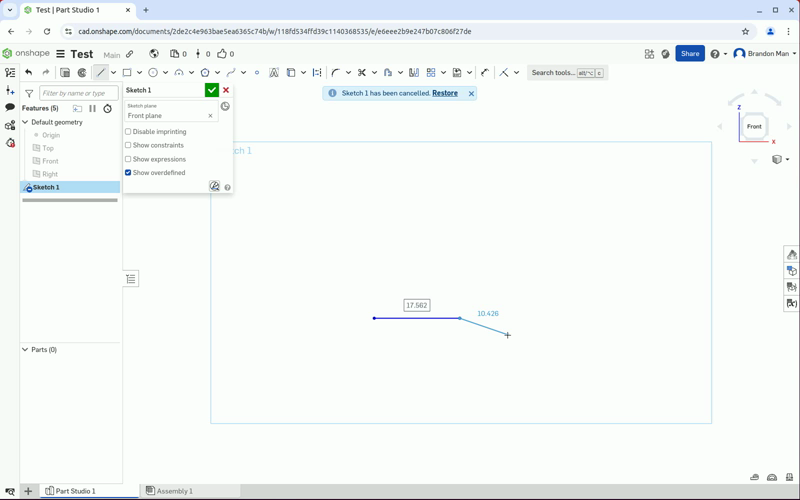
click(507, 334)
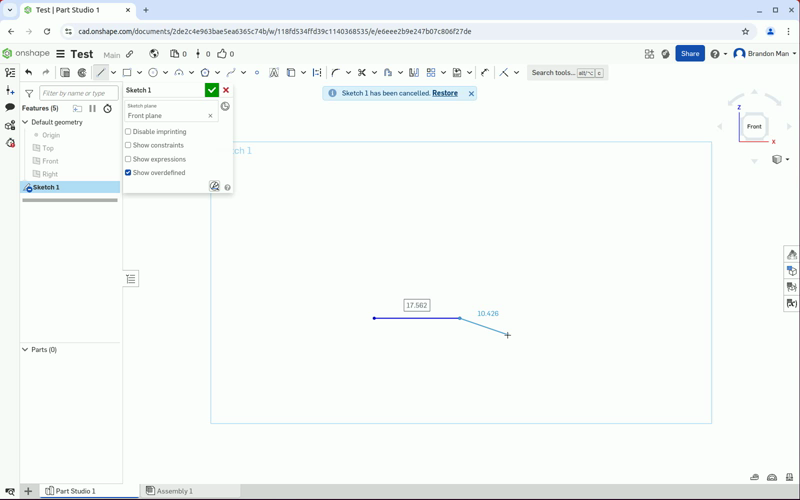
key_up(shift)
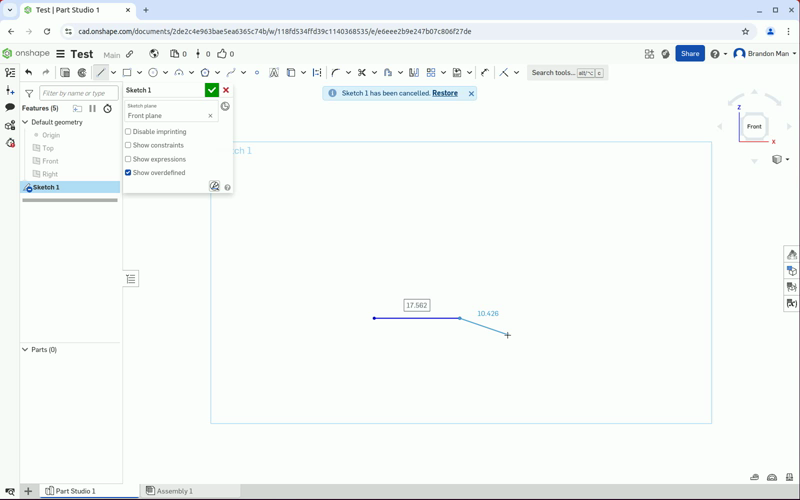
key_down(shift)
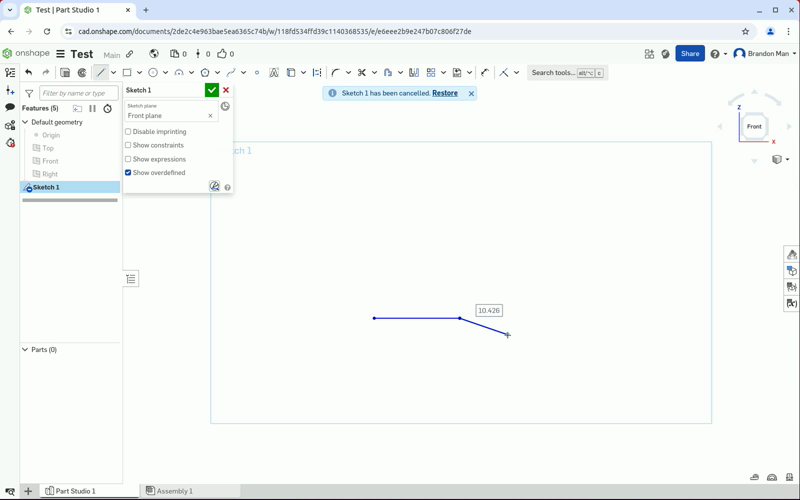
mouse_move(537, 334)
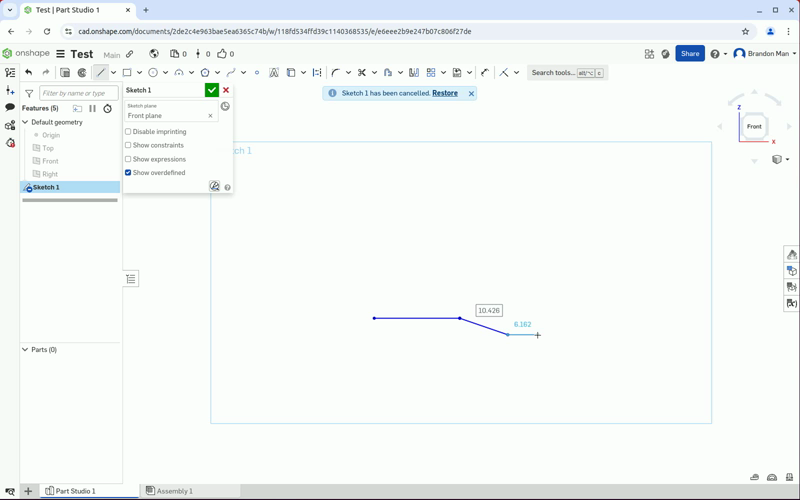
mouse_move(511, 336)
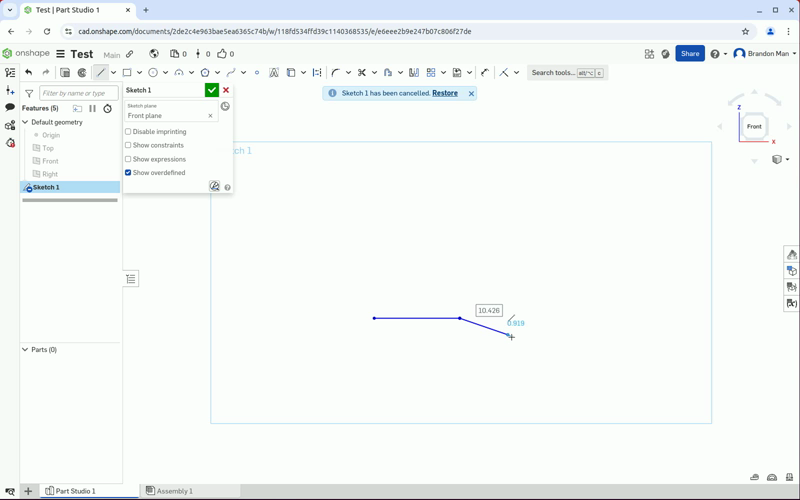
scroll(6)
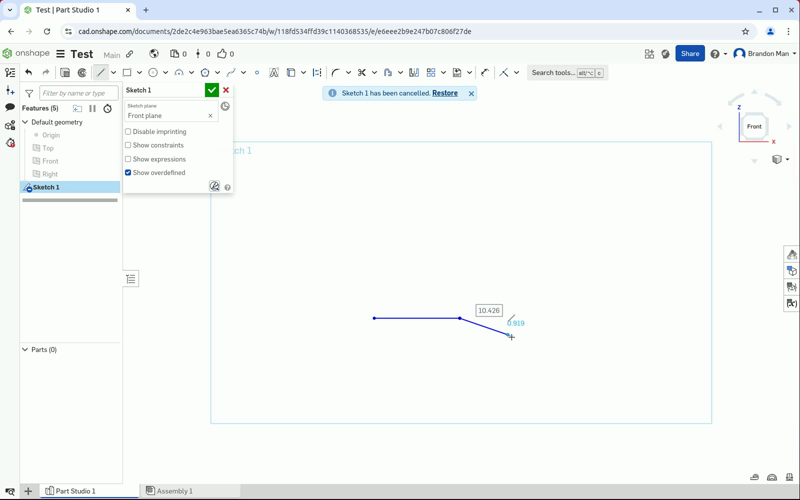
scroll(6)
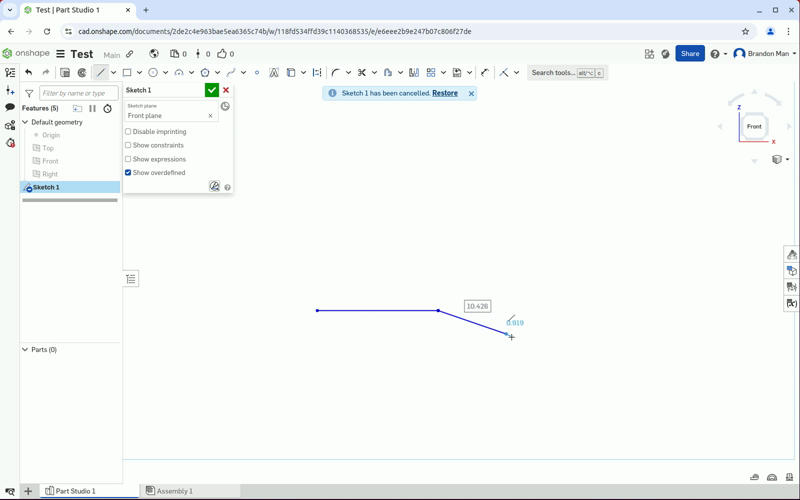
scroll(6)
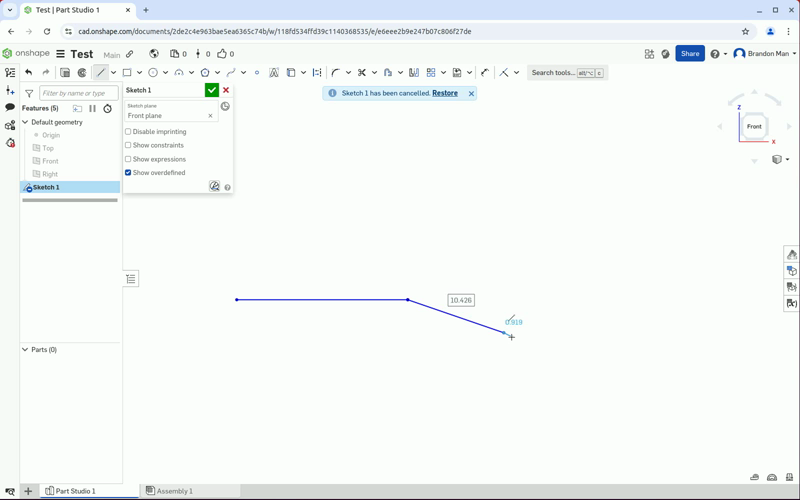
scroll(6)
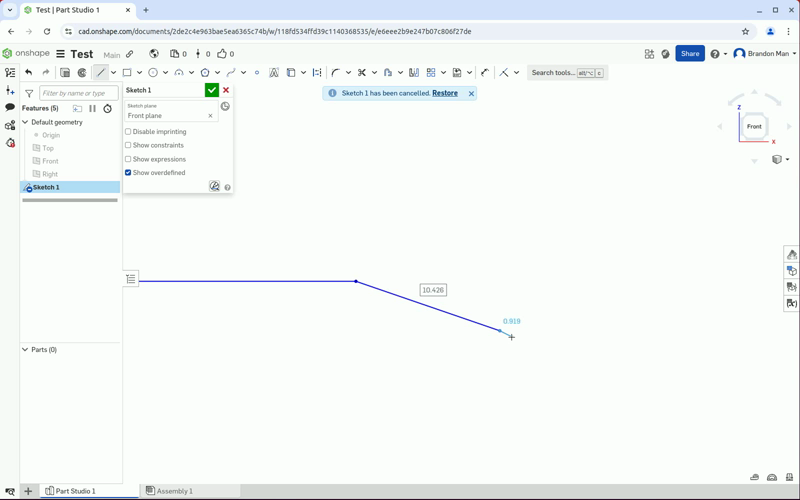
scroll(6)
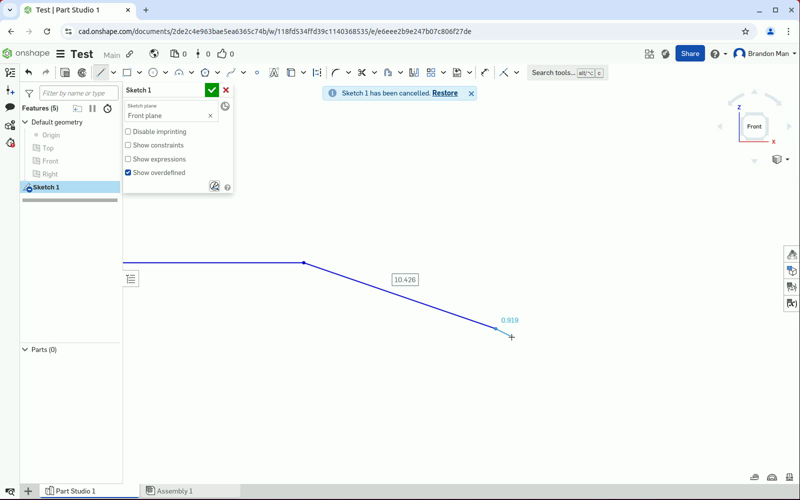
scroll(6)
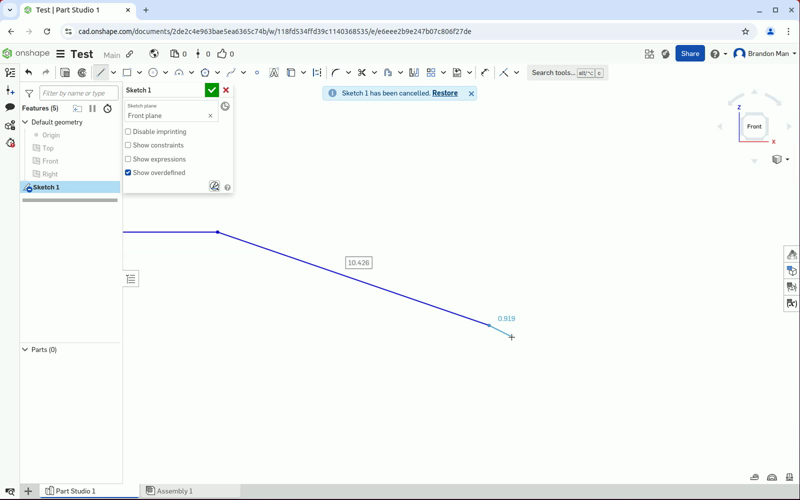
scroll(6)
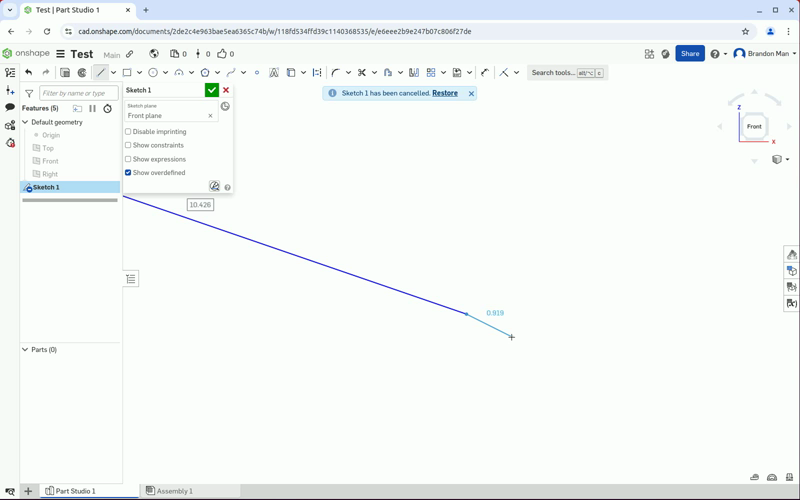
click(511, 336)
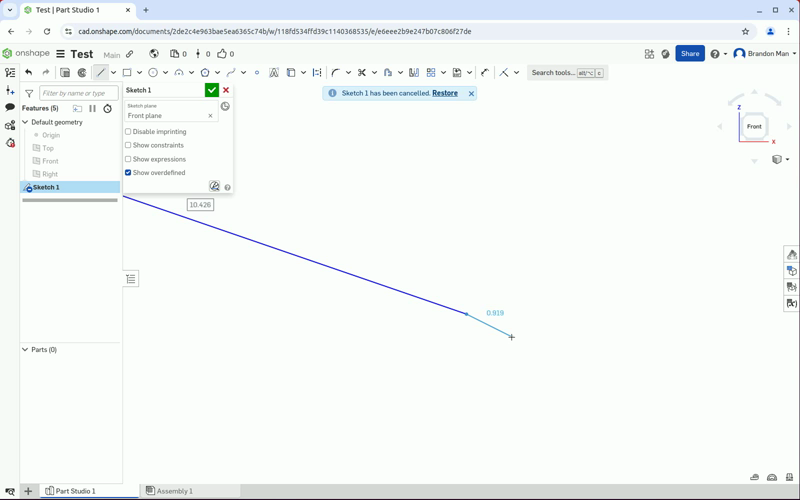
scroll(-6)
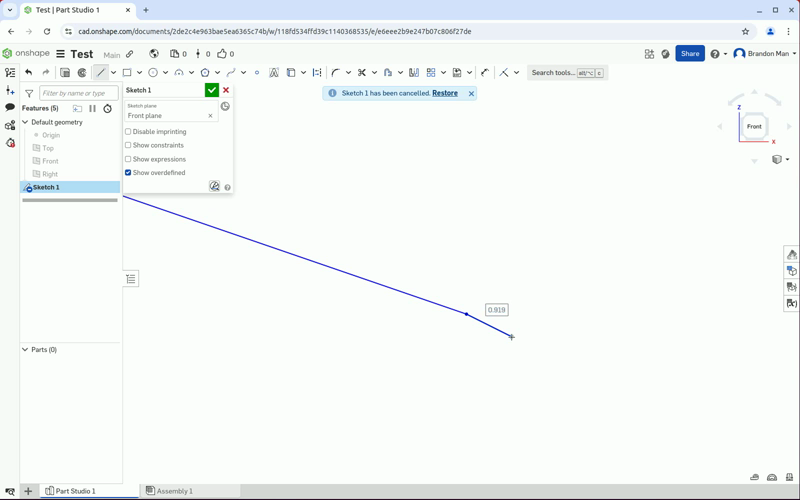
scroll(-6)
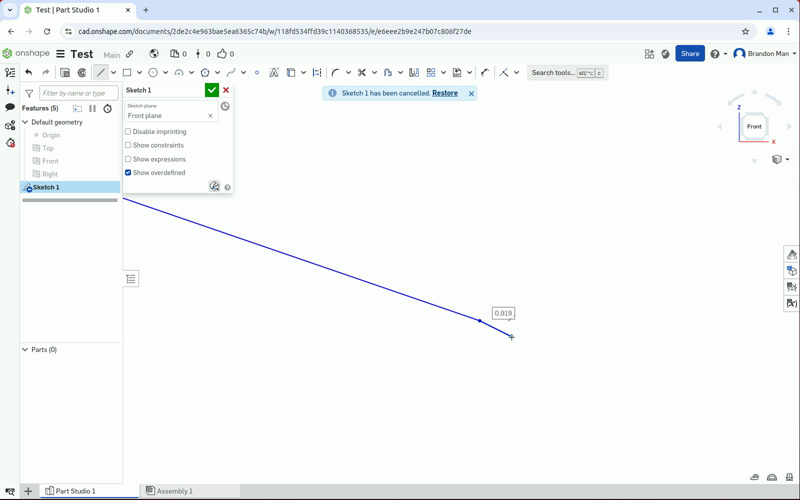
scroll(-6)
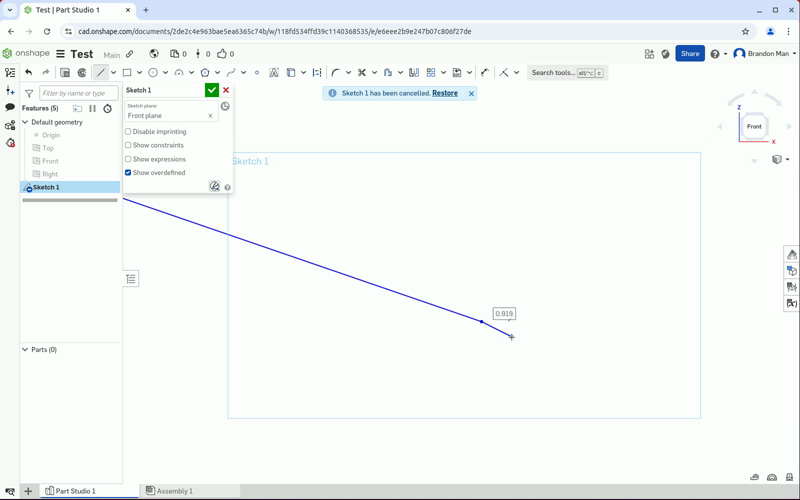
scroll(-6)
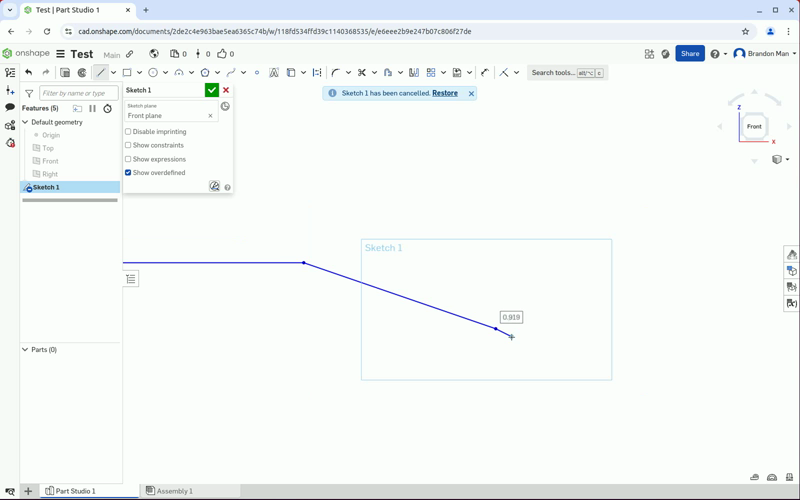
scroll(-6)
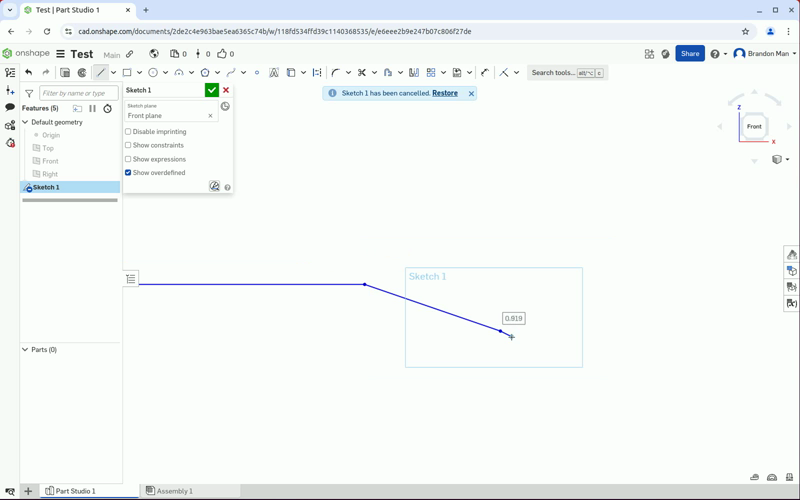
scroll(-6)
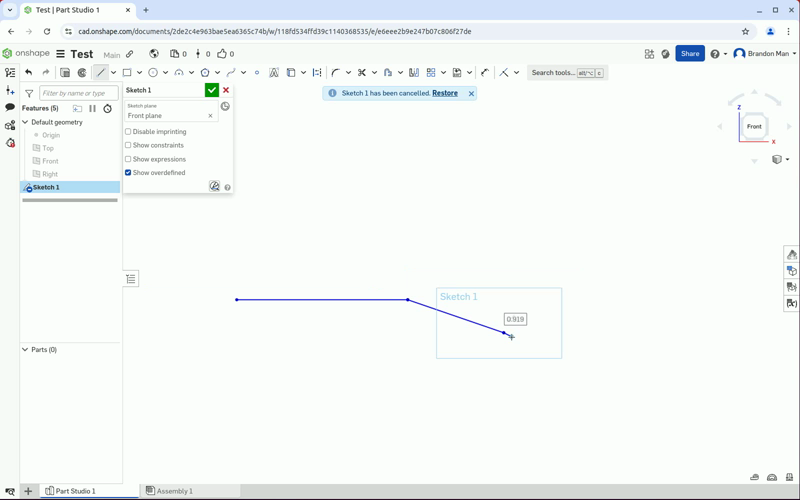
scroll(-6)
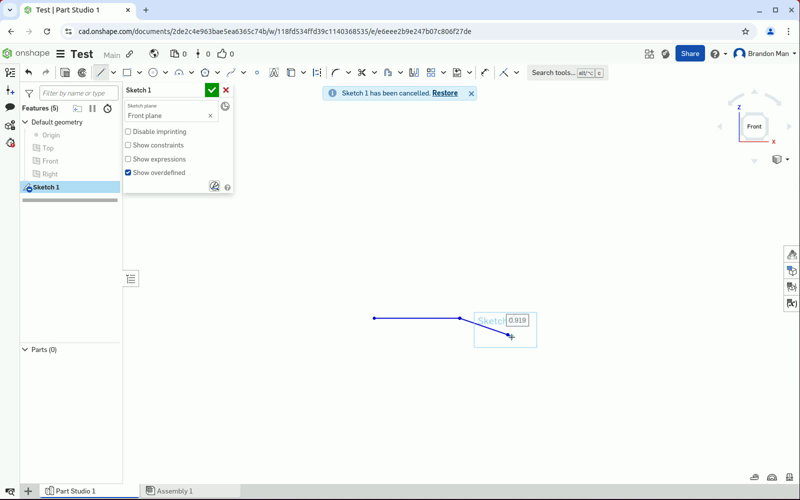
key_up(shift)
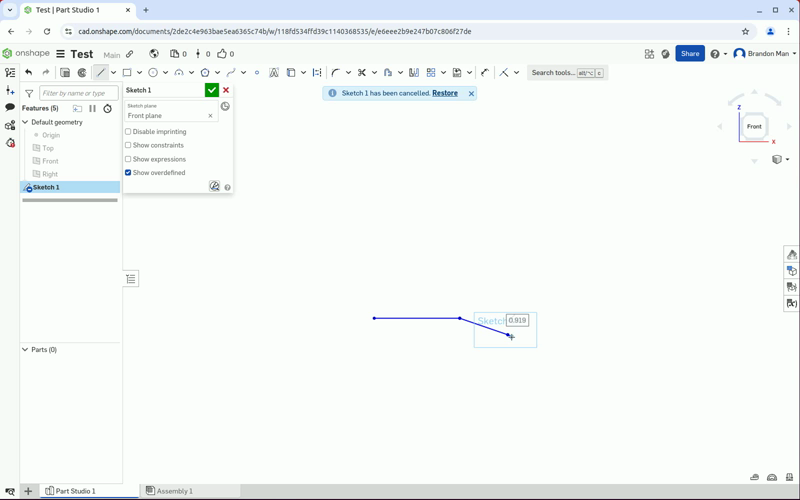
key(esc)
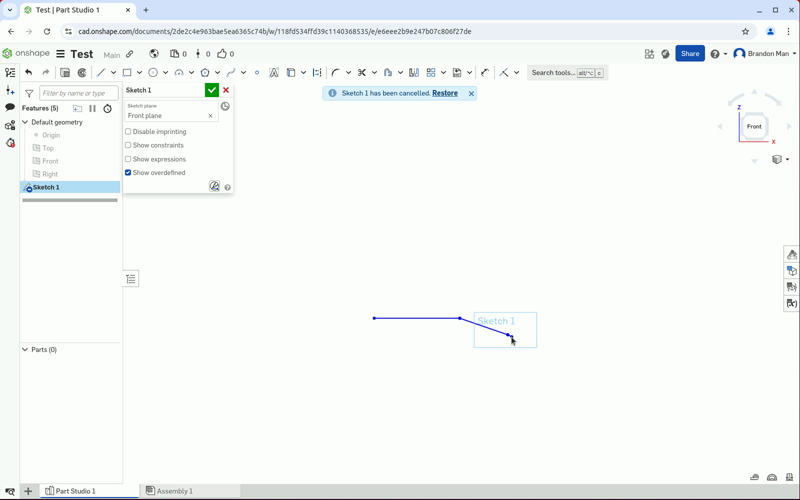
key(a)
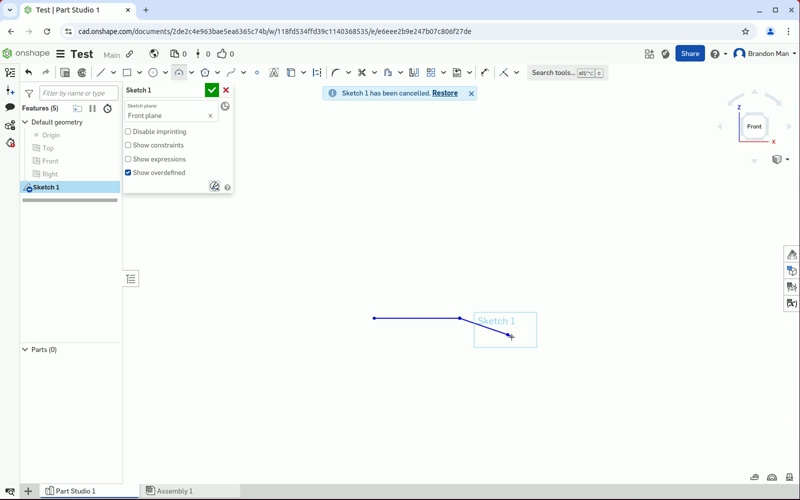
mouse_move(511, 336)
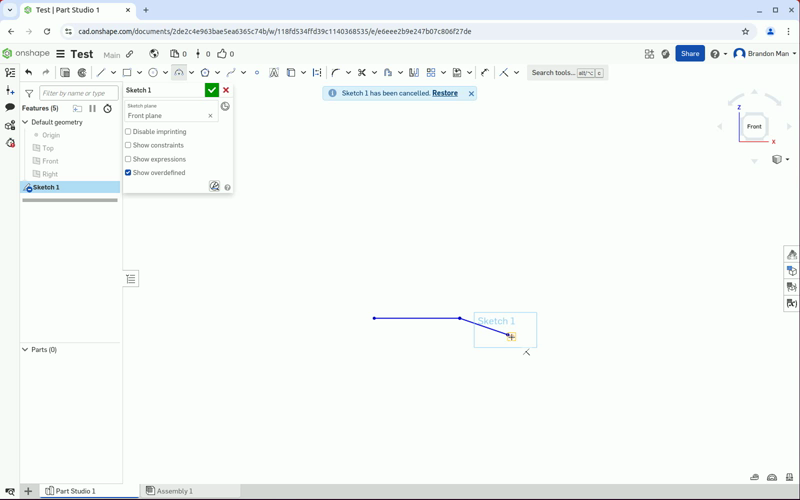
click(511, 336)
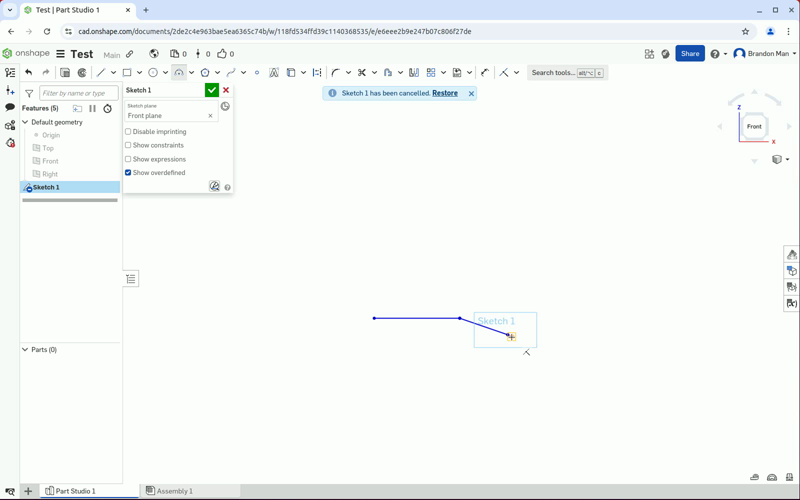
key_down(shift)
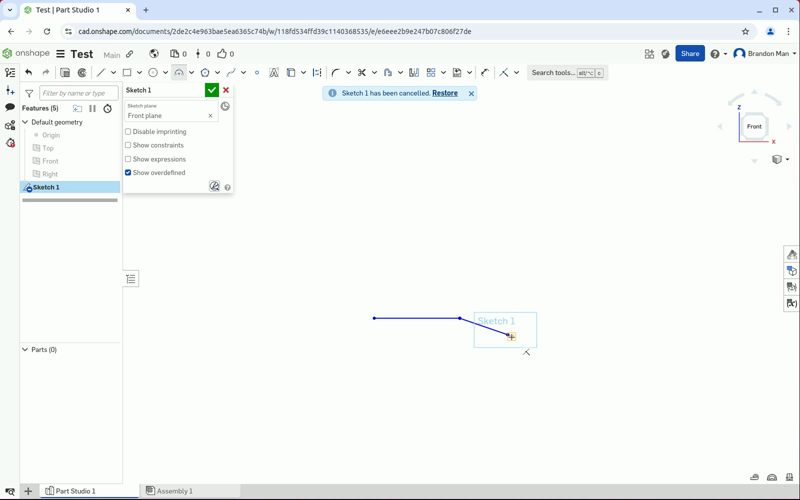
mouse_move(480, 282)
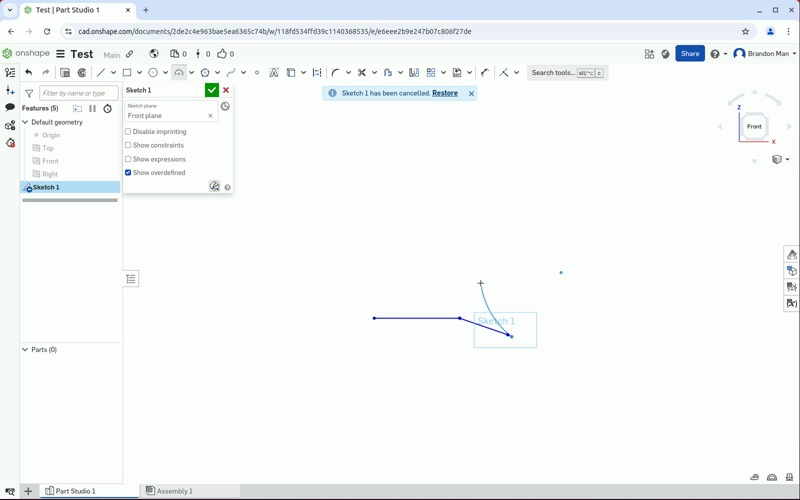
click(480, 282)
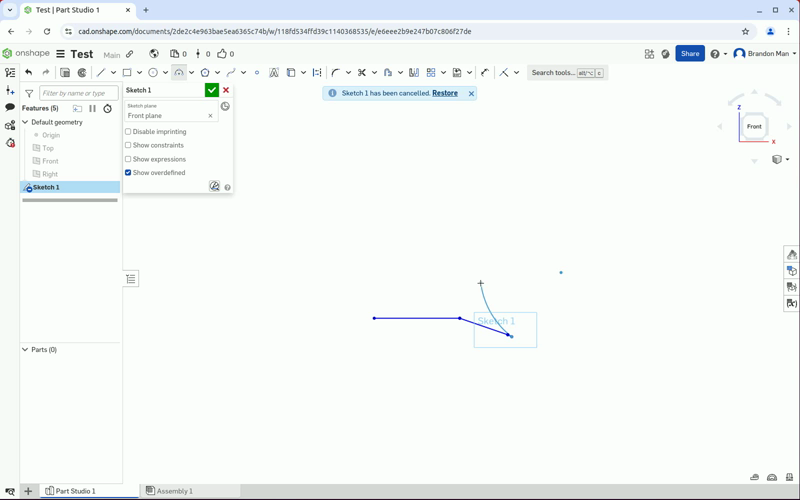
mouse_move(567, 268)
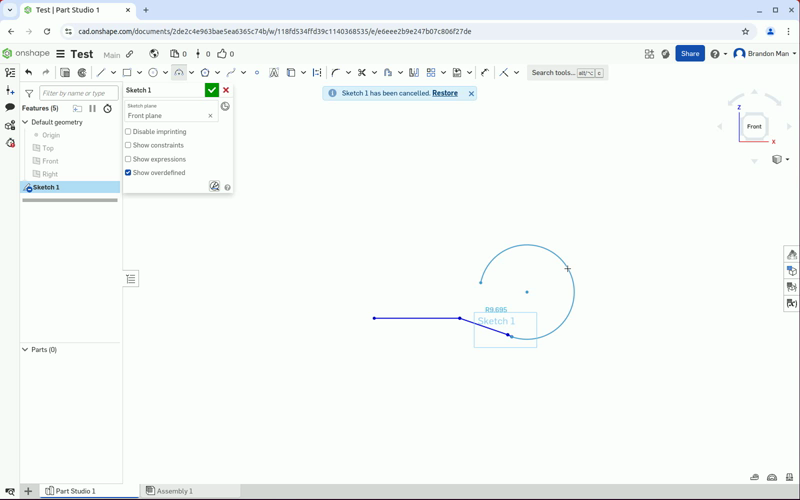
click(567, 268)
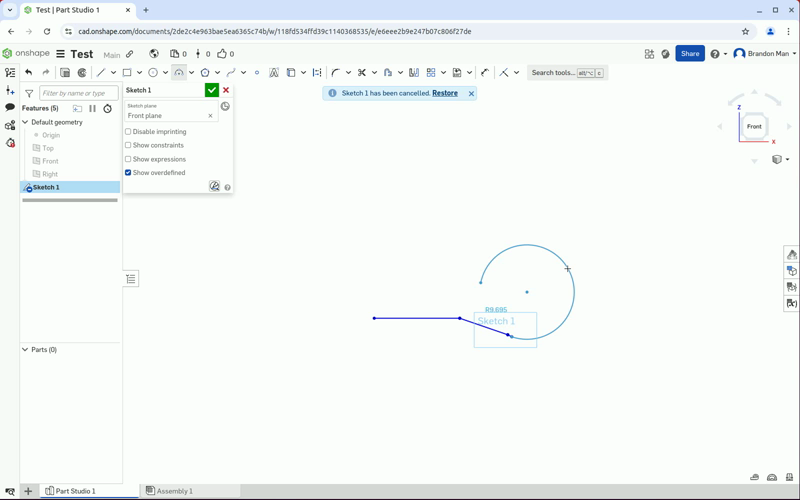
key_up(shift)
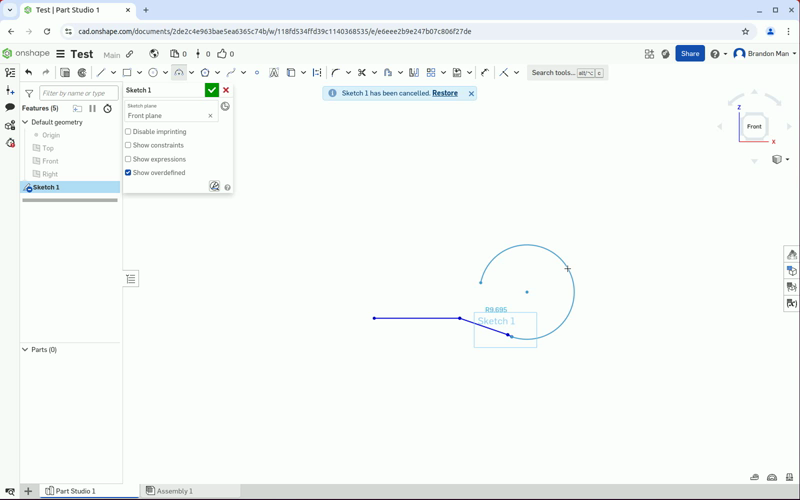
key(esc)
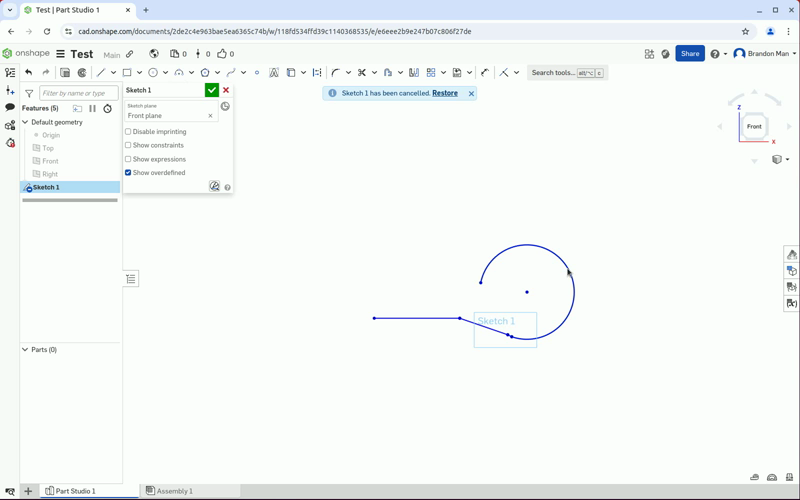
key(l)
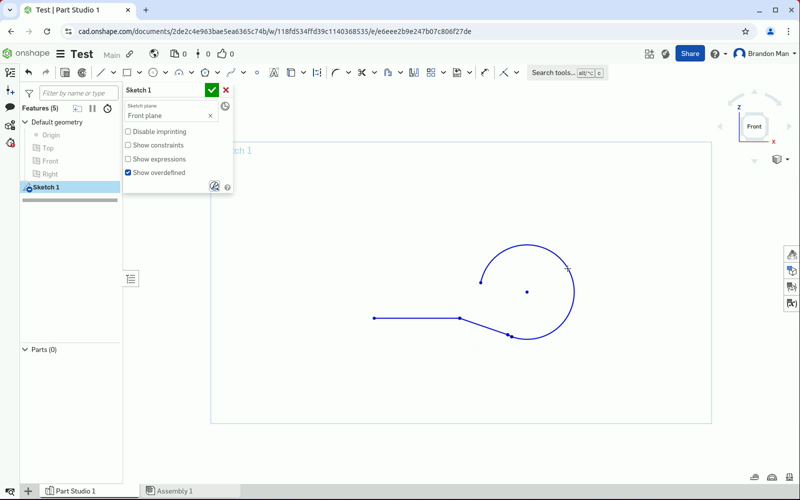
mouse_move(480, 282)
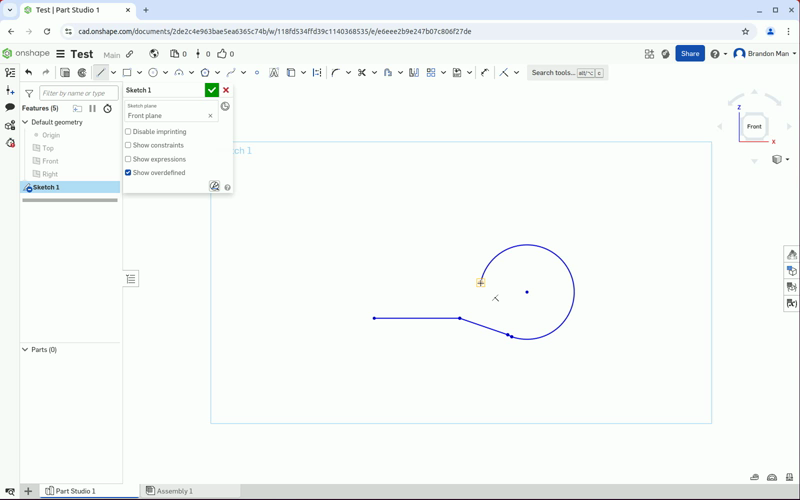
click(480, 282)
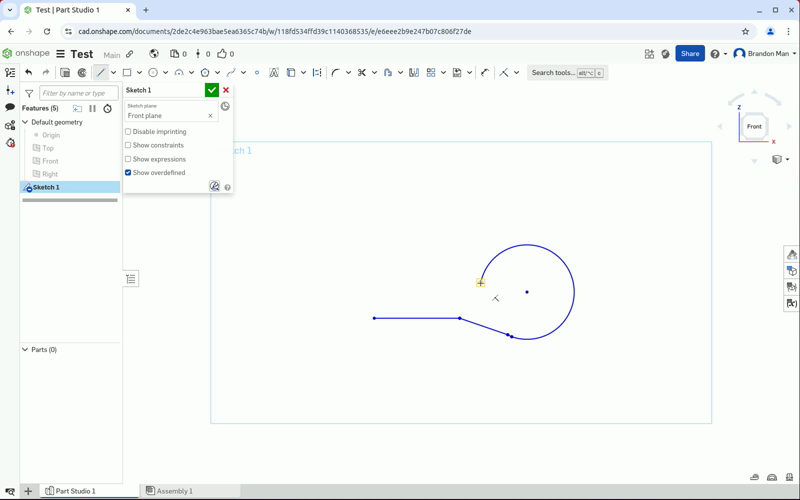
key_down(shift)
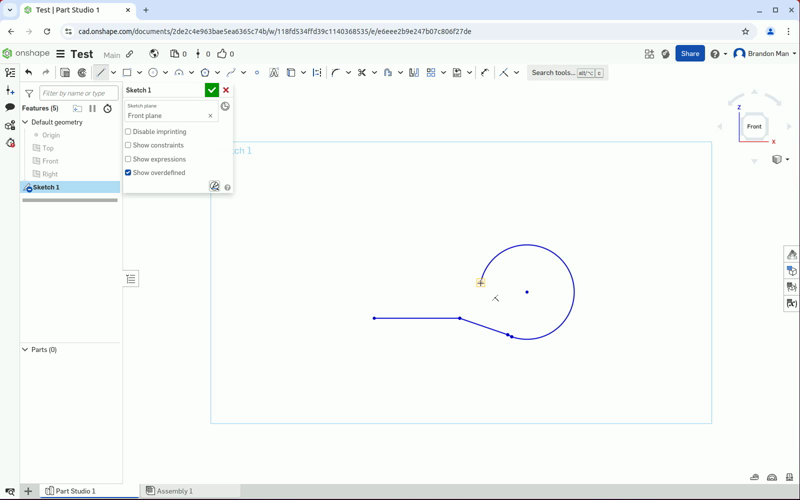
mouse_move(510, 282)
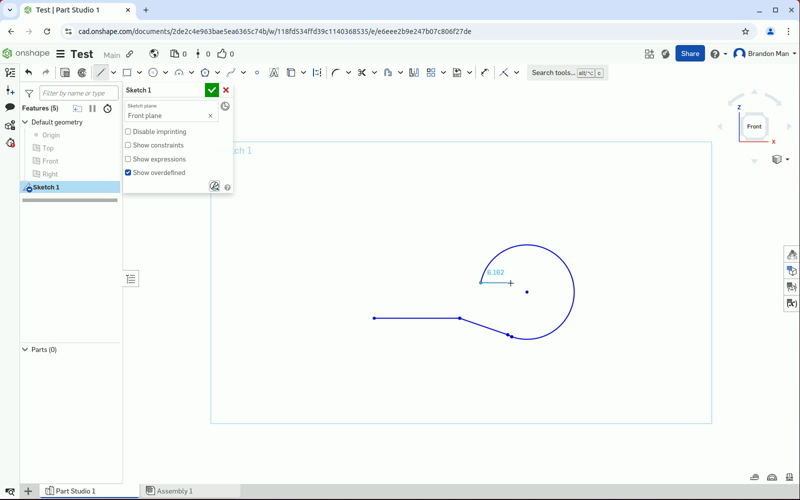
mouse_move(459, 282)
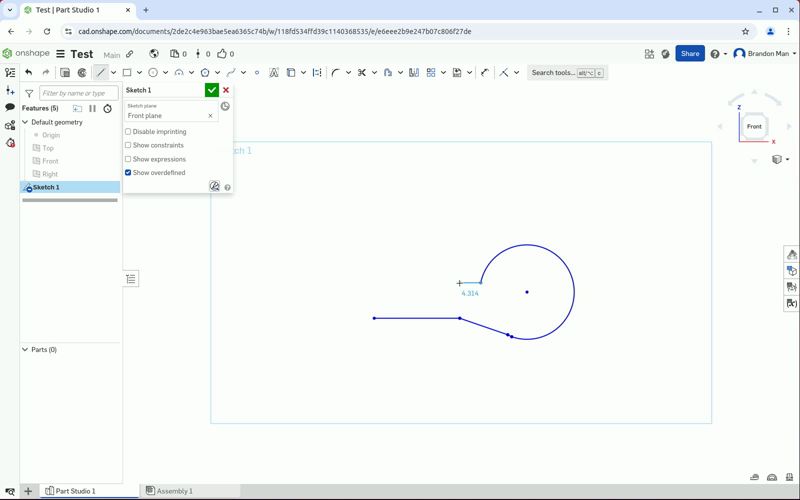
click(459, 282)
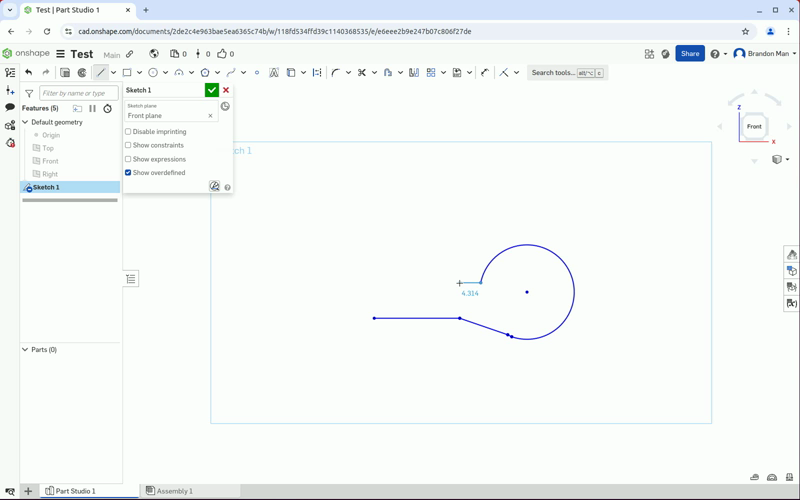
key_up(shift)
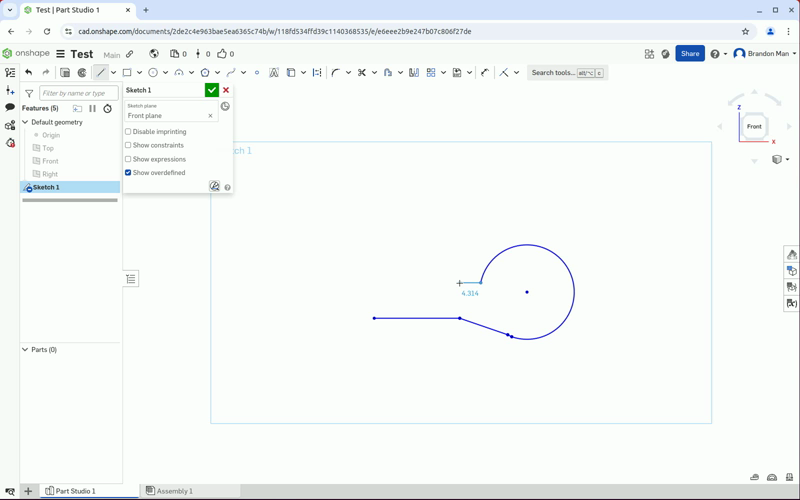
key_down(shift)
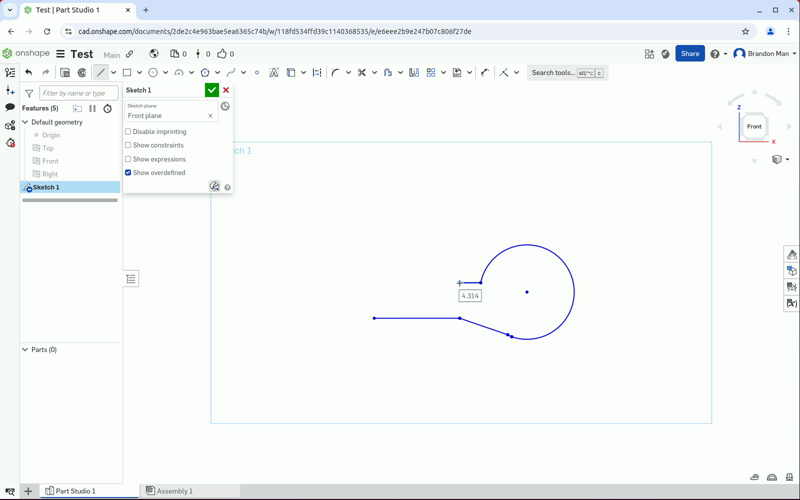
mouse_move(374, 282)
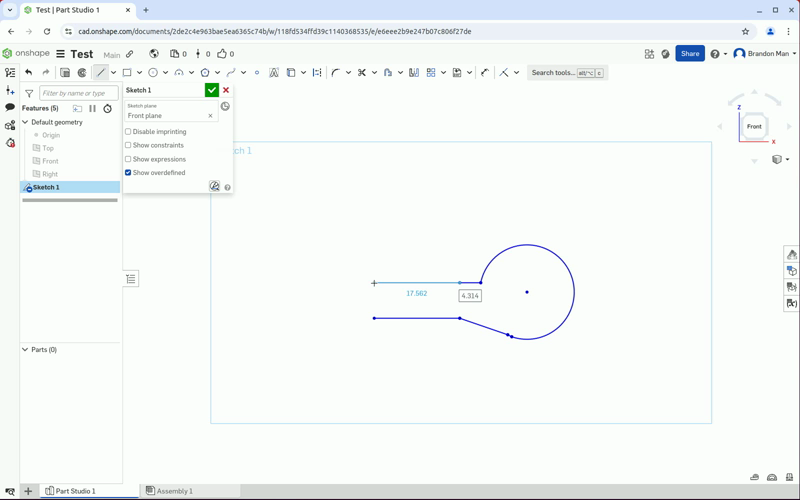
click(374, 282)
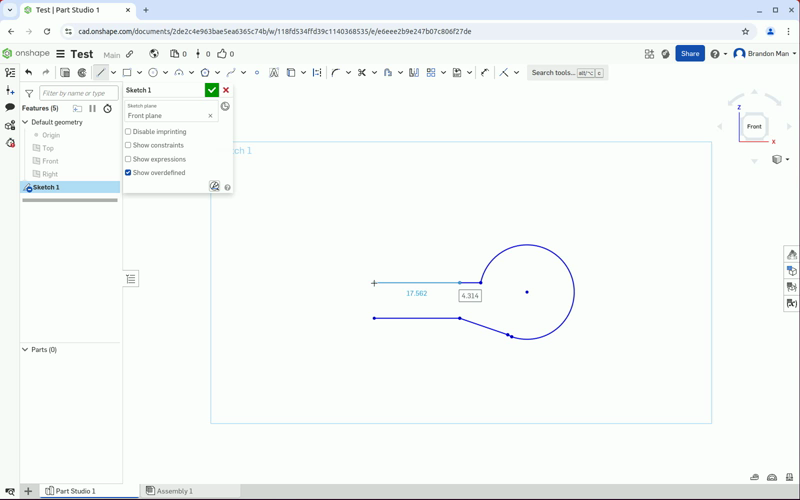
key_up(shift)
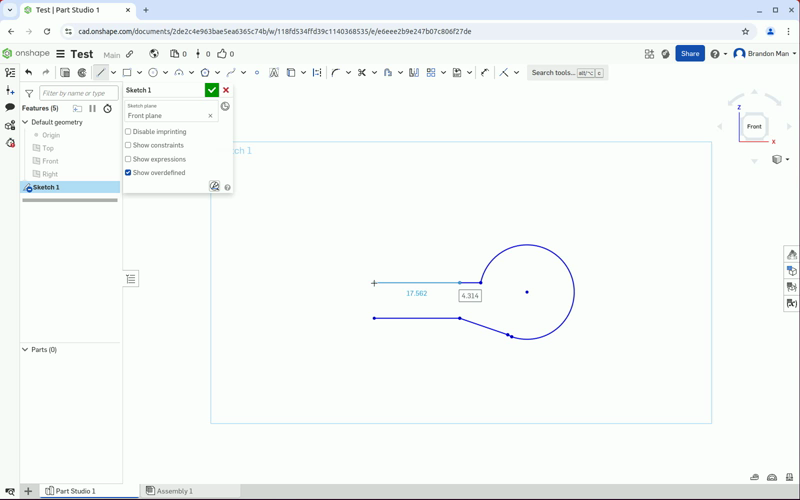
mouse_move(404, 282)
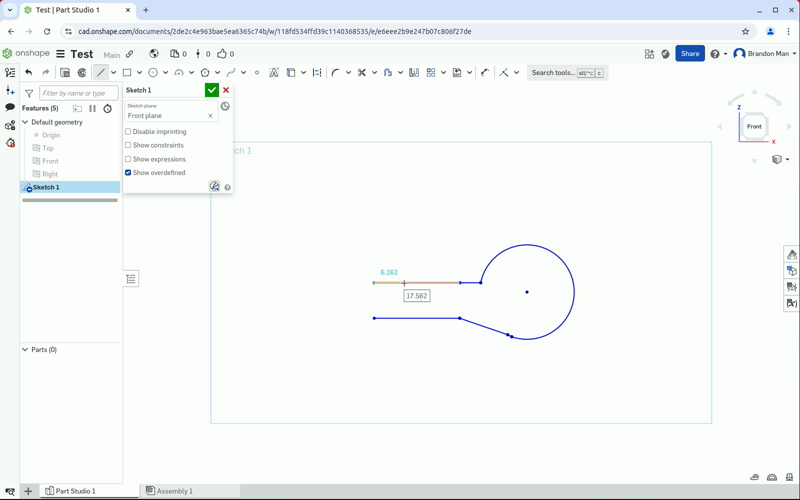
key_down(shift)
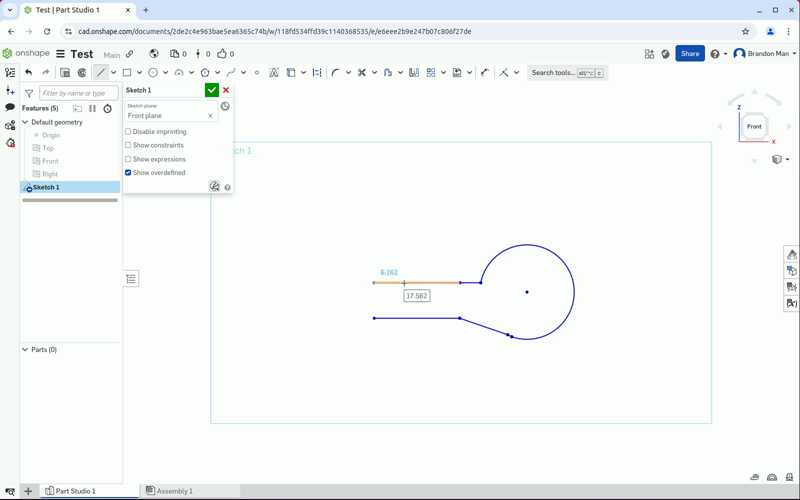
mouse_move(374, 318)
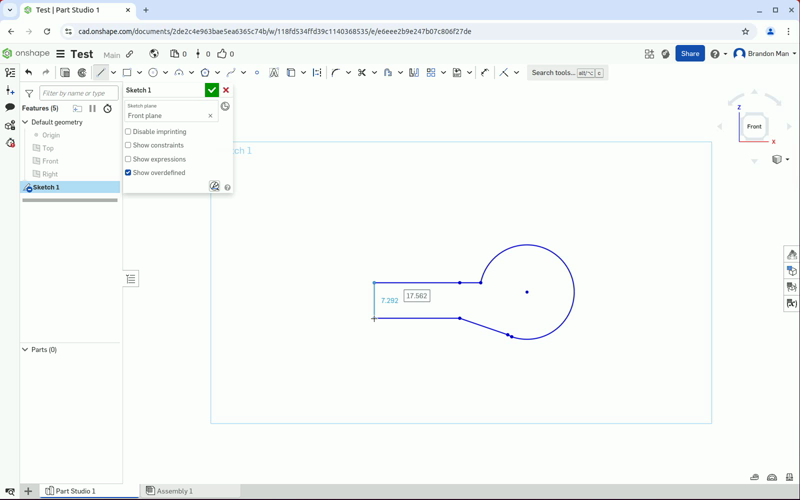
key_up(shift)
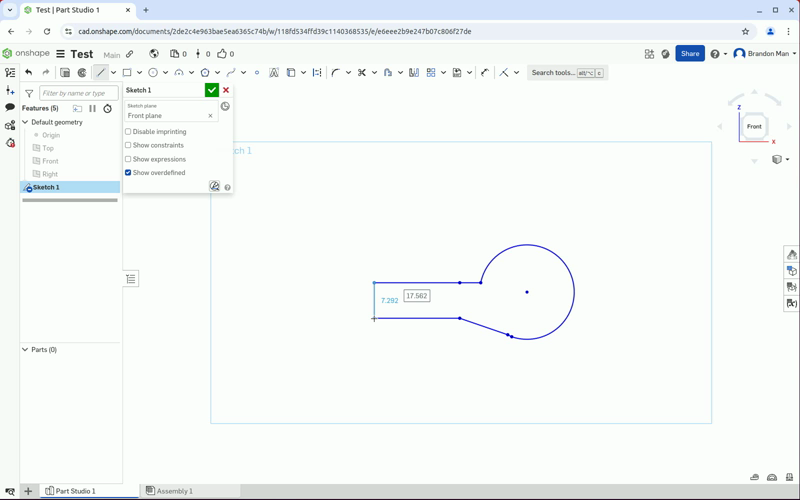
click(374, 318)
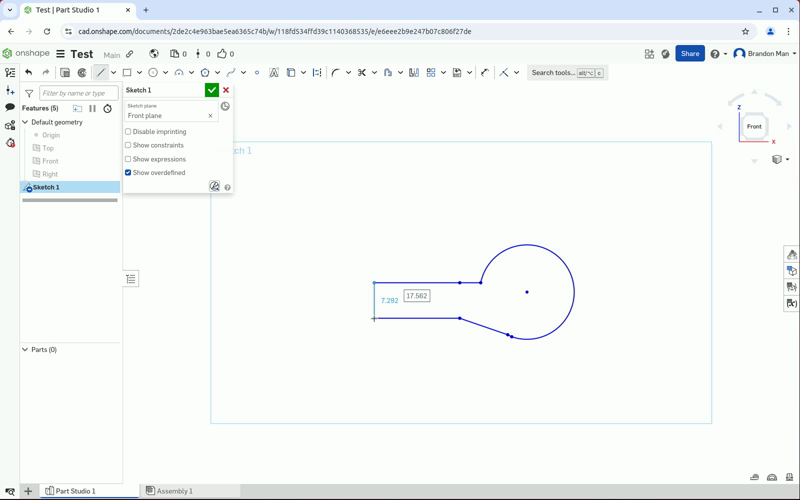
key(esc)
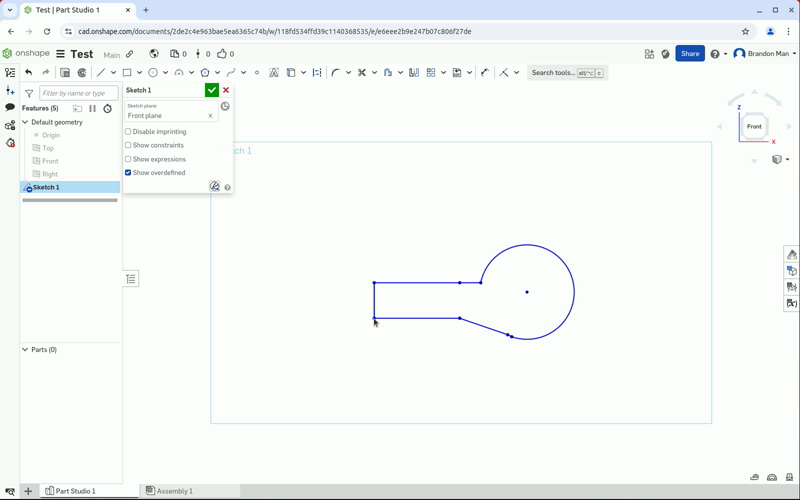
key(c)
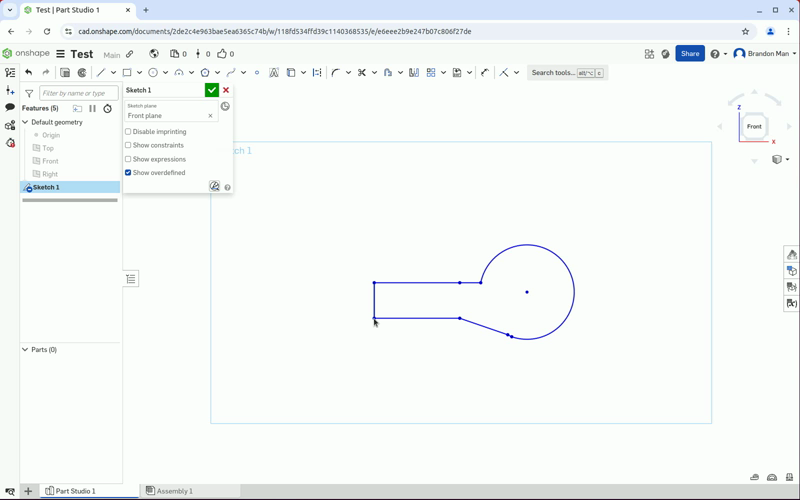
key_down(shift)
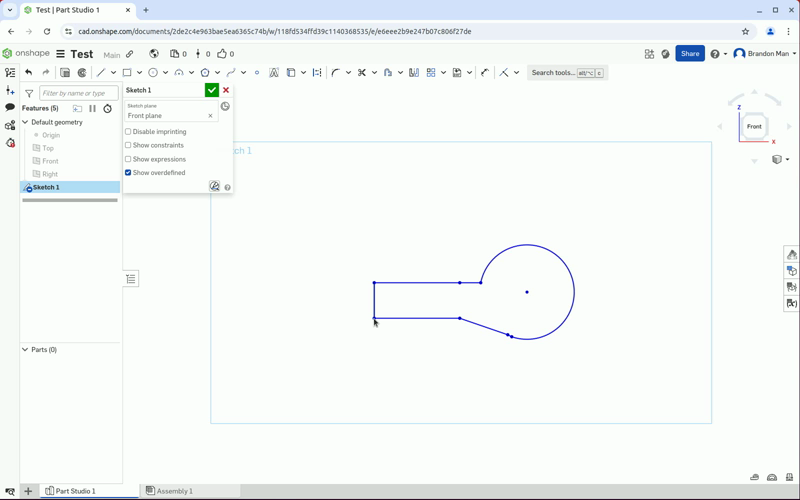
mouse_move(526, 293)
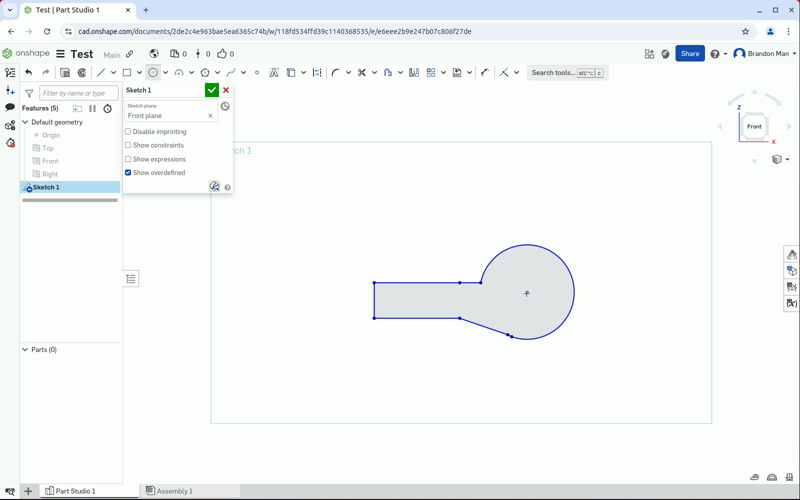
scroll(6)
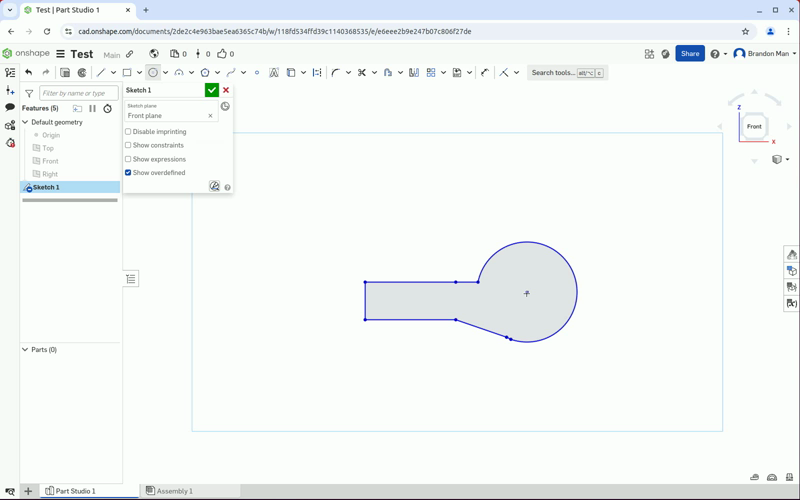
scroll(6)
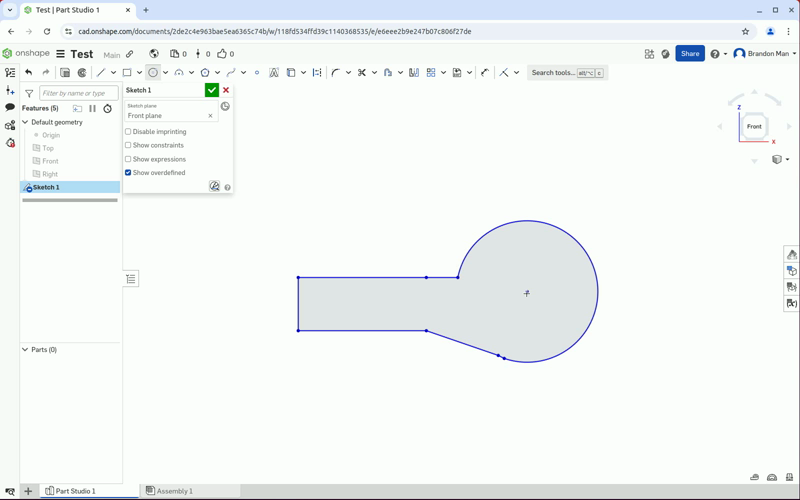
scroll(6)
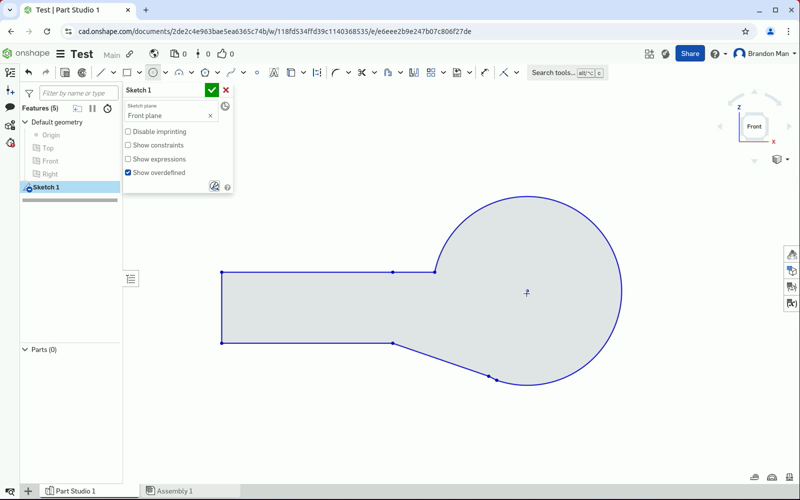
scroll(6)
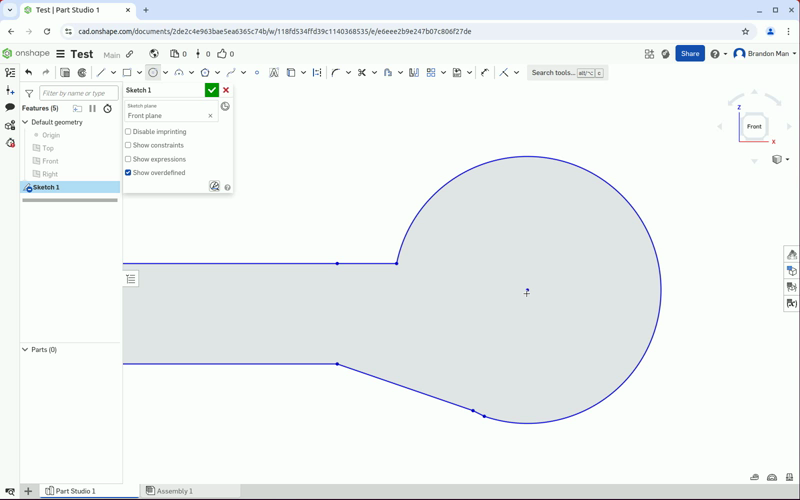
scroll(6)
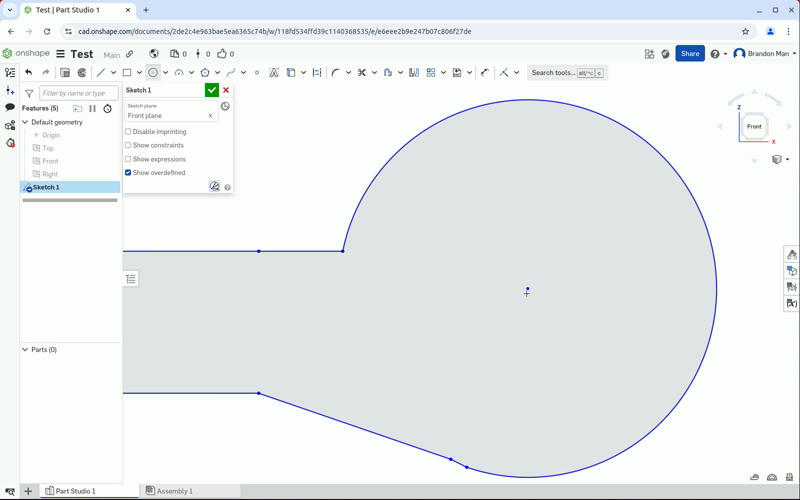
scroll(6)
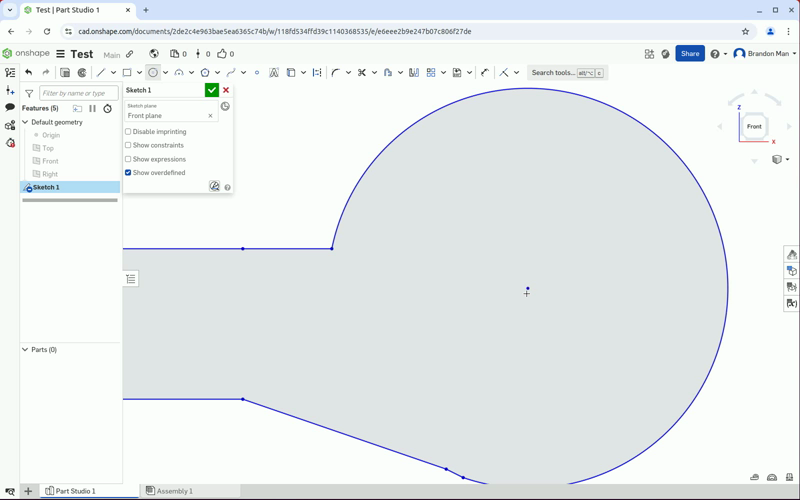
scroll(6)
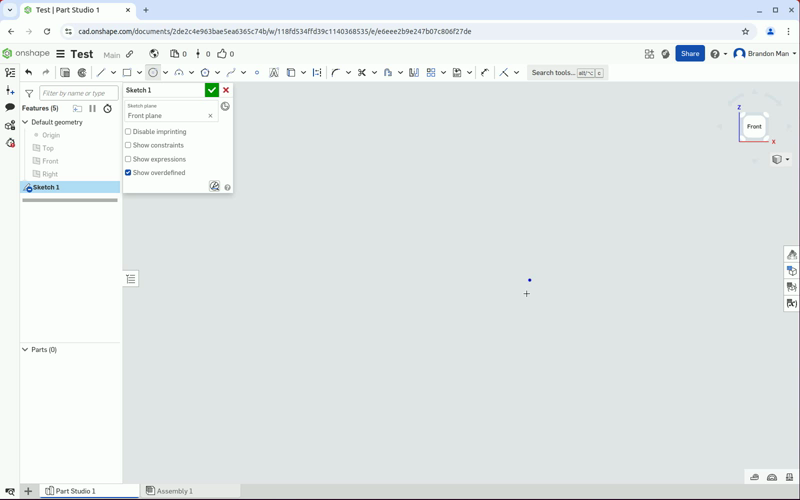
click(526, 293)
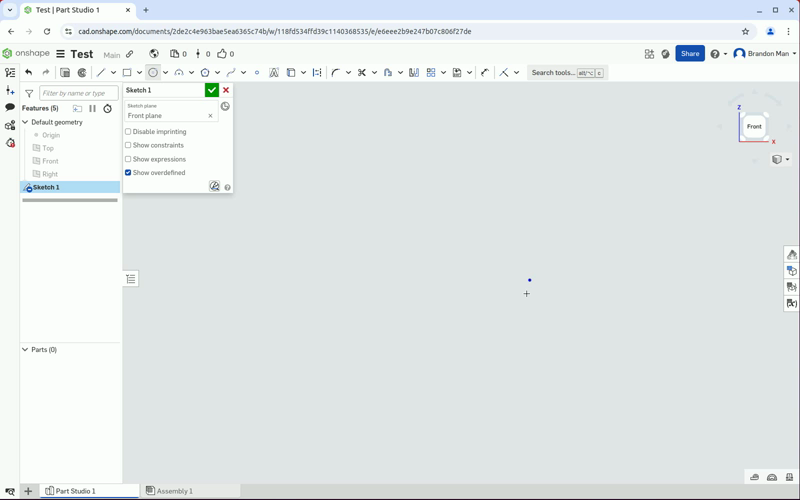
scroll(-6)
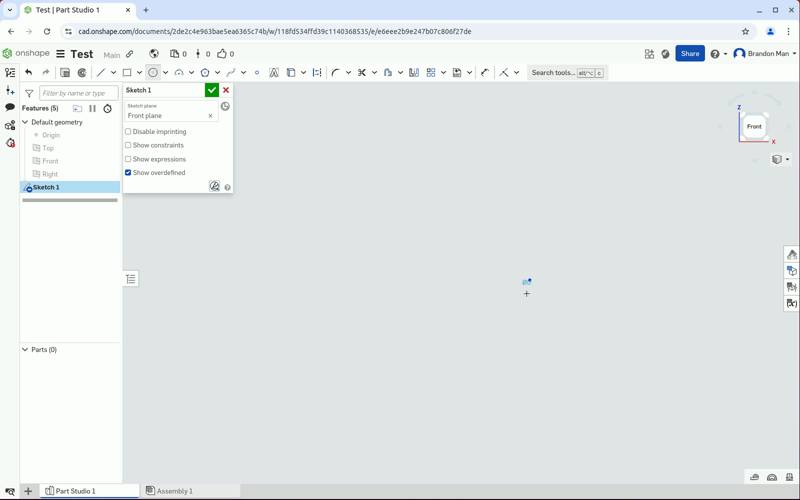
scroll(-6)
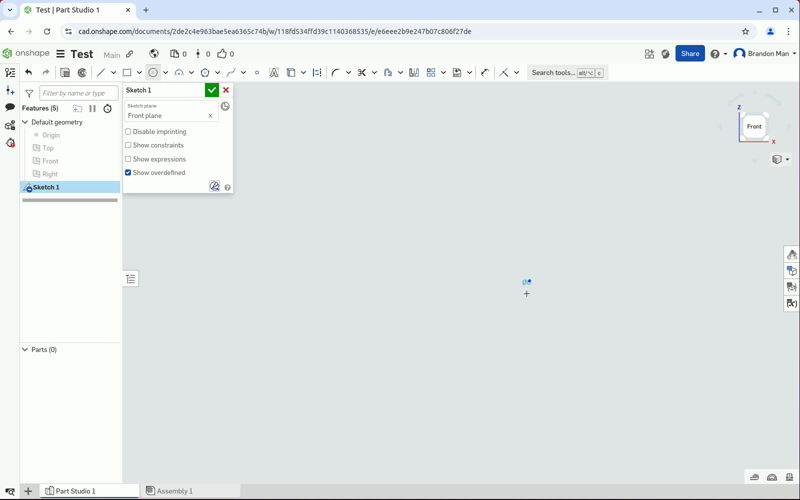
scroll(-6)
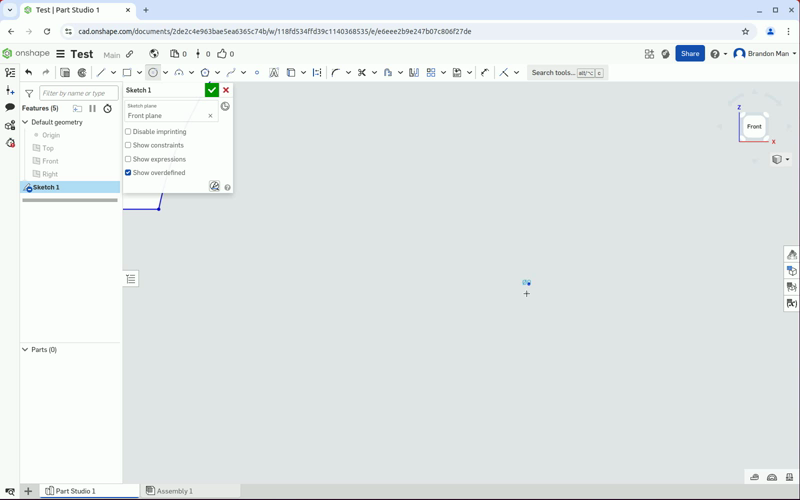
scroll(-6)
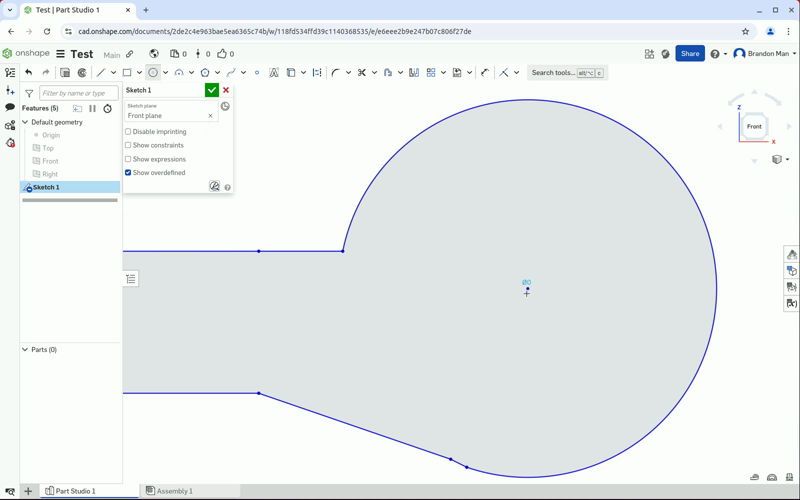
scroll(-6)
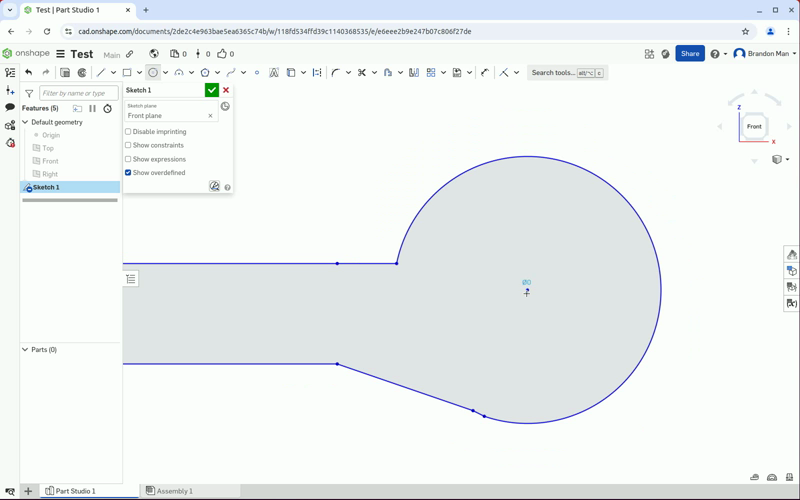
scroll(-6)
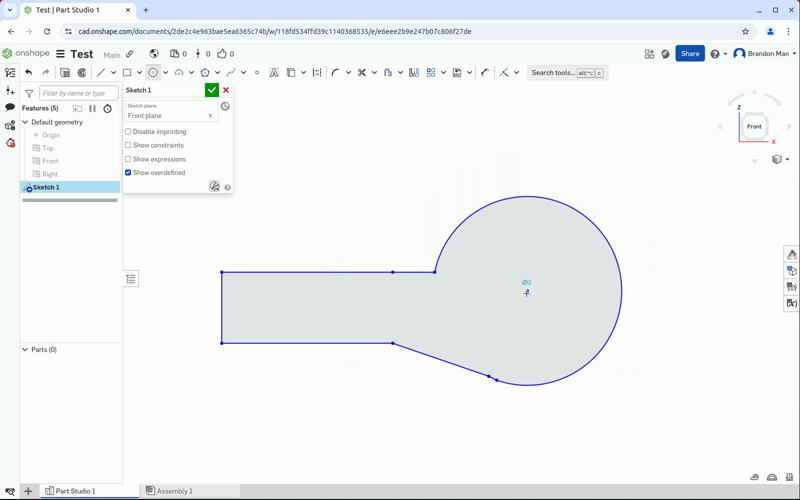
scroll(-6)
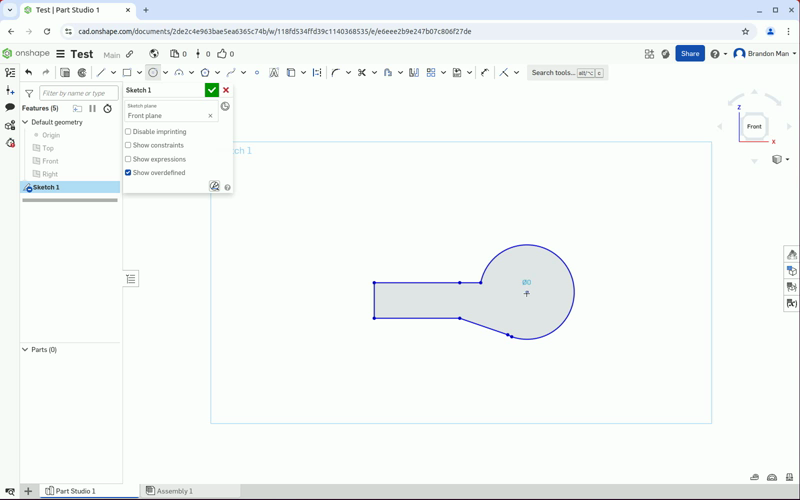
key_up(shift)
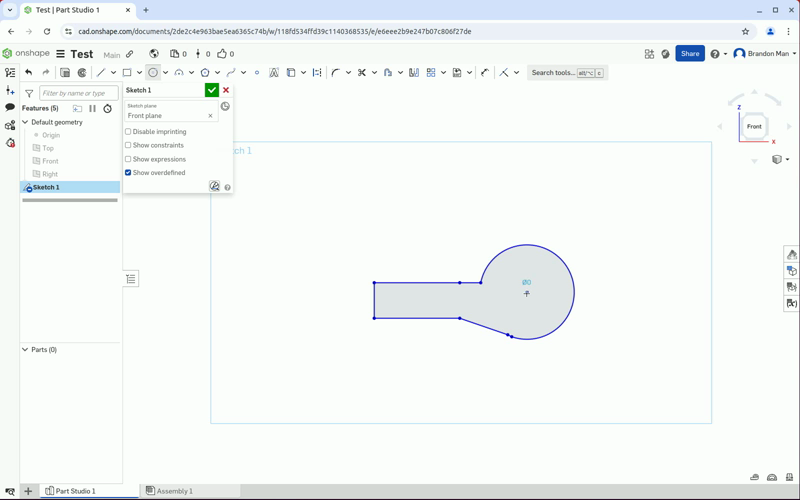
mouse_move(547, 293)
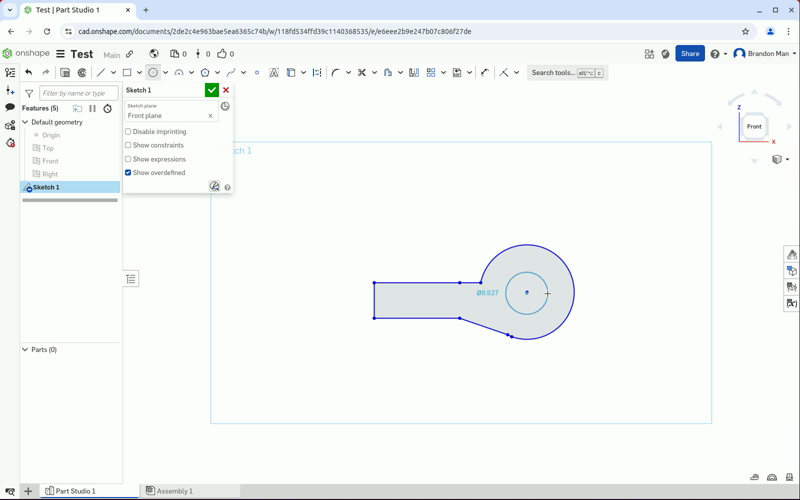
click(547, 293)
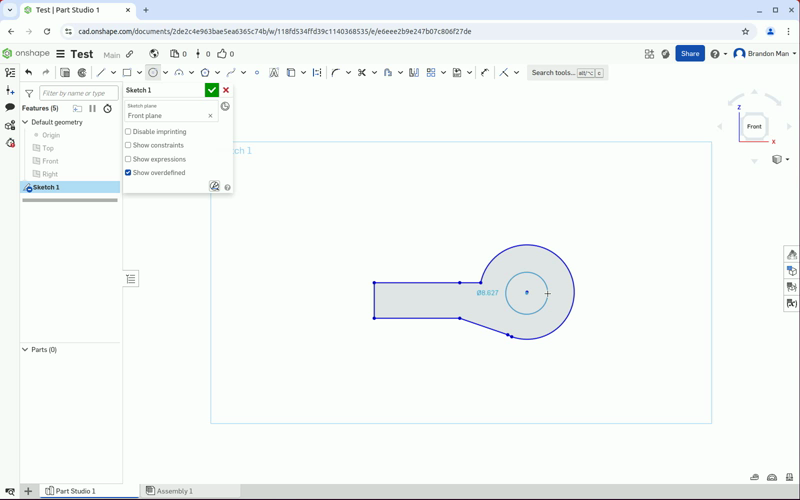
key(esc)
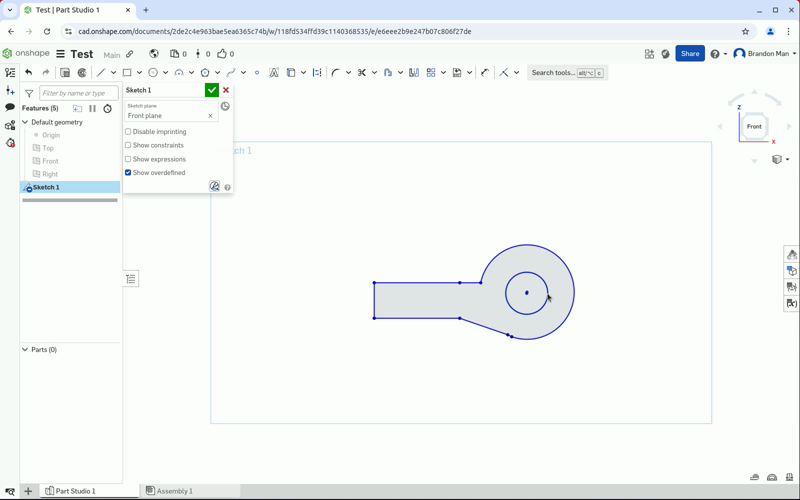
mouse_move(540, 254)
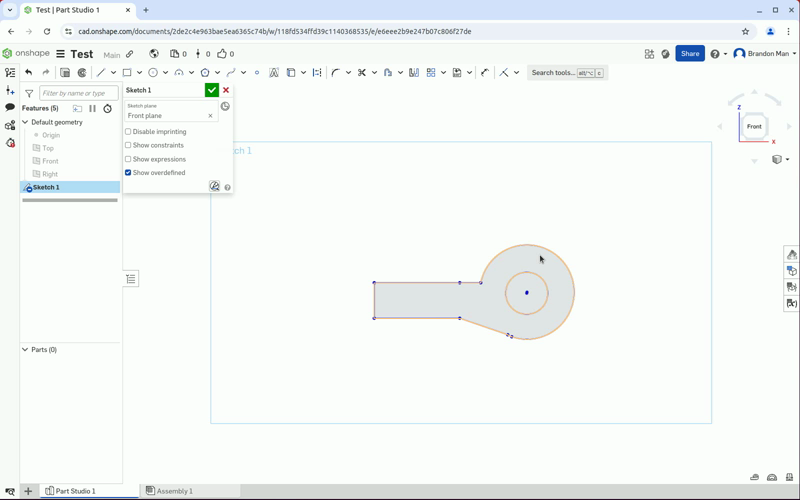
click(540, 254)
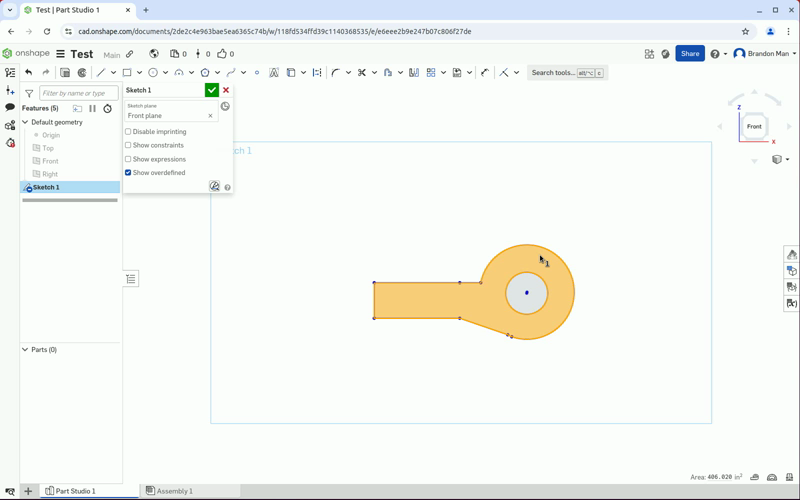
mouse_move(73, 352)
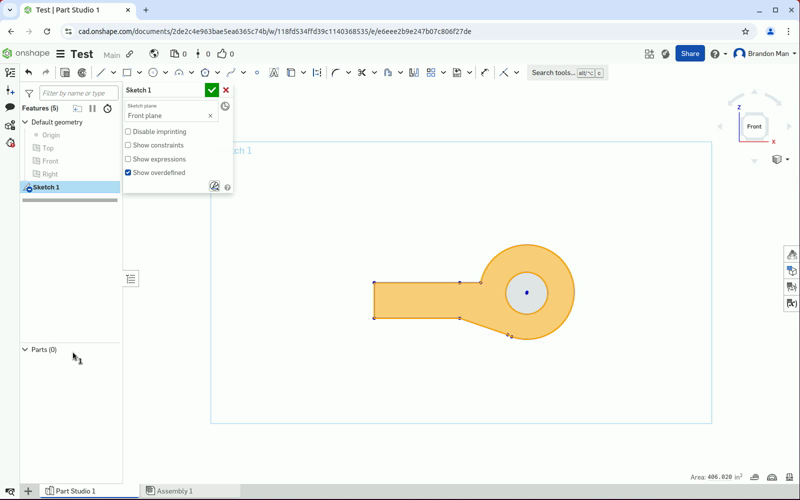
key(shift+y)
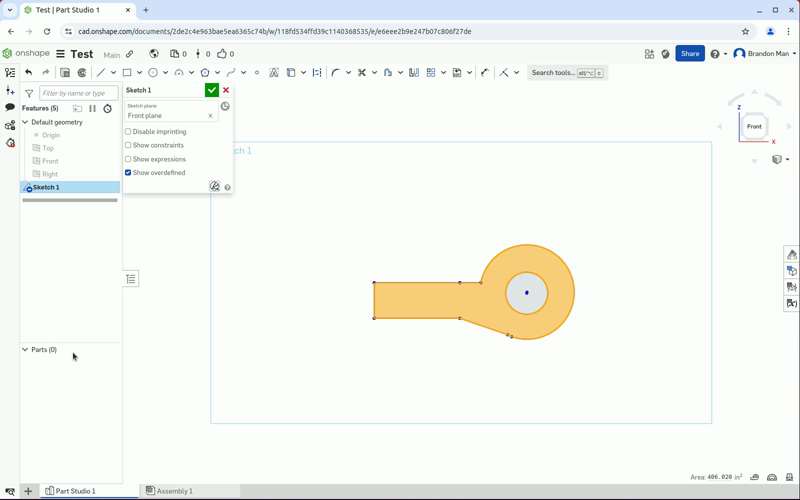
key(shift+e)
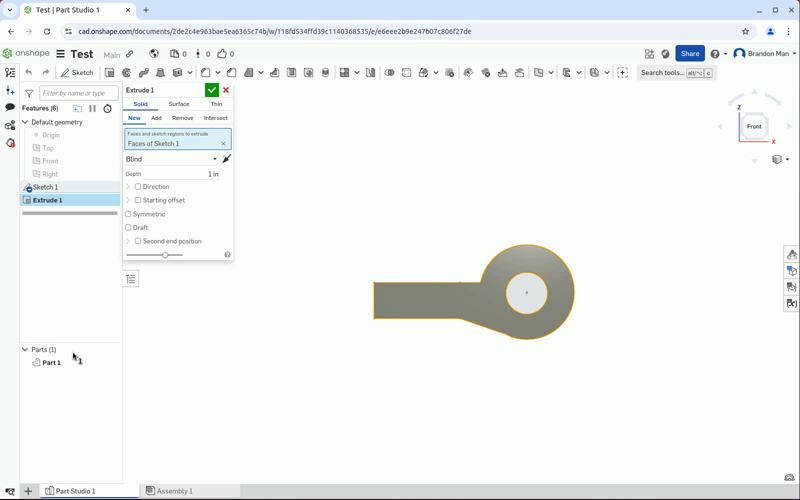
mouse_move(143, 106)
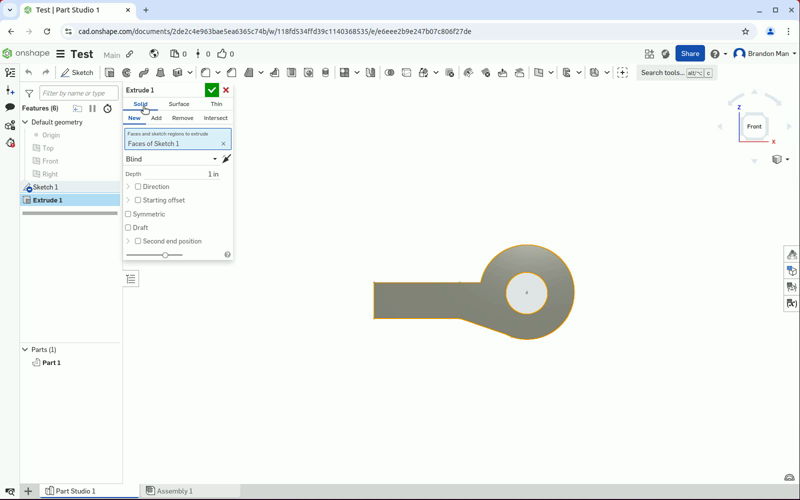
click(143, 106)
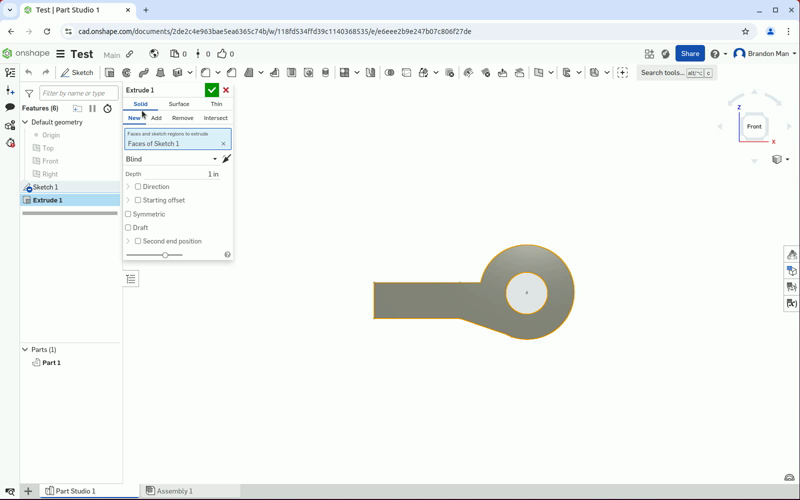
mouse_move(137, 120)
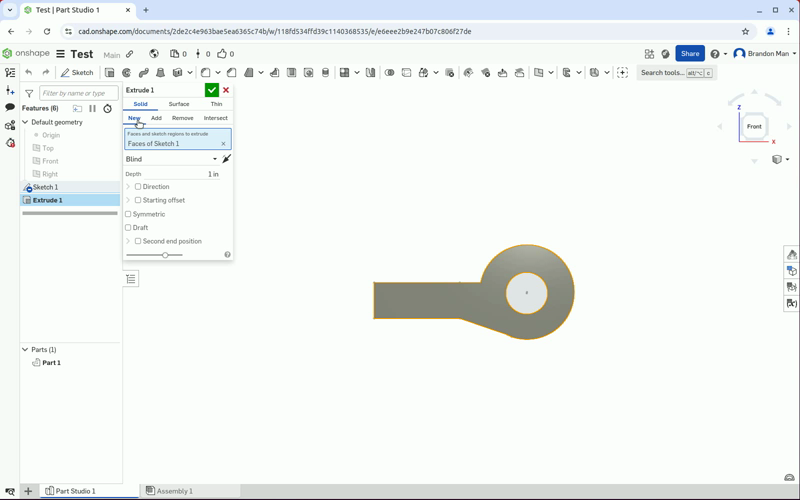
click(137, 120)
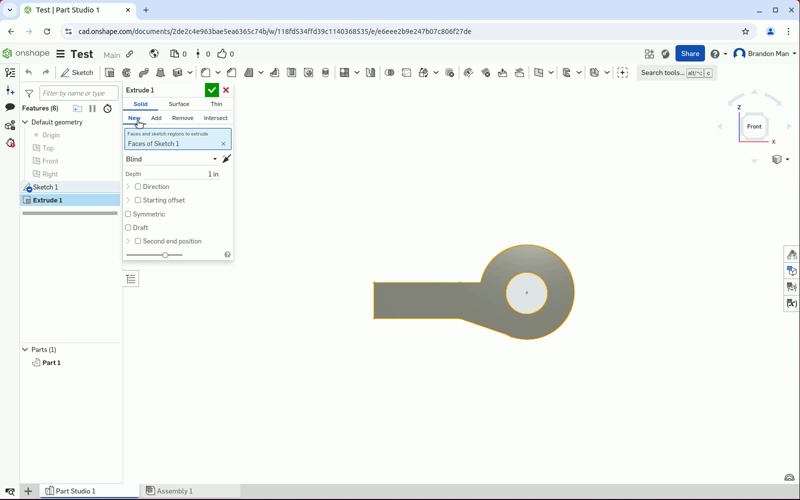
key(tab, 4)
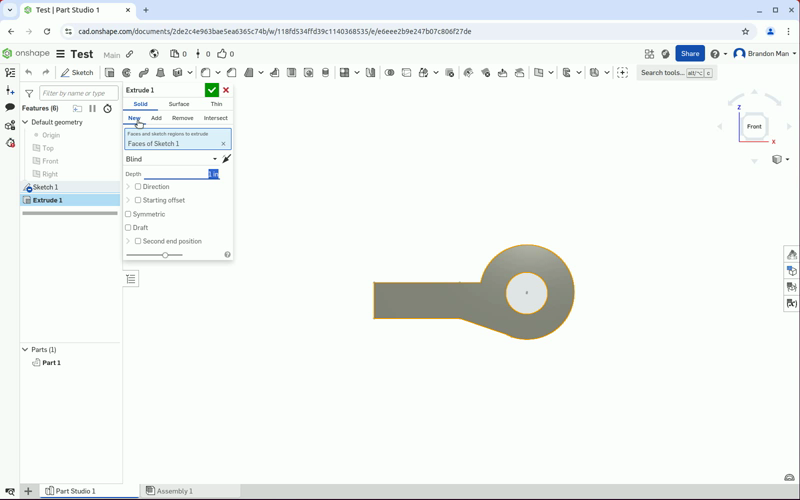
text(12.036)
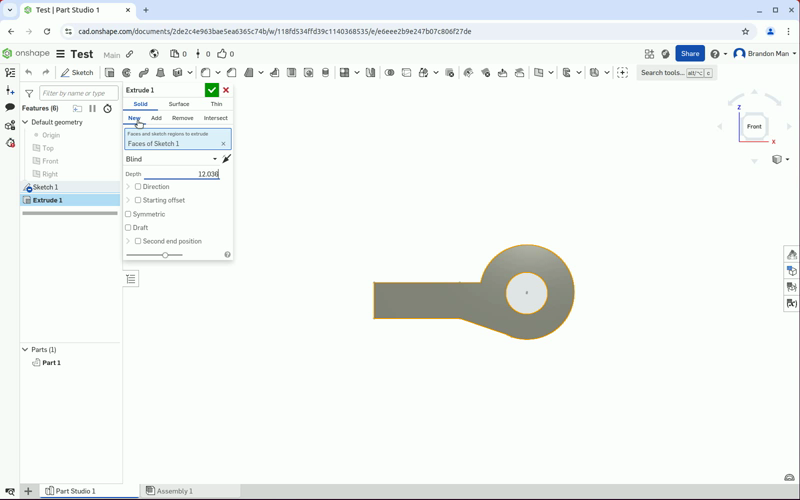
key(enter)
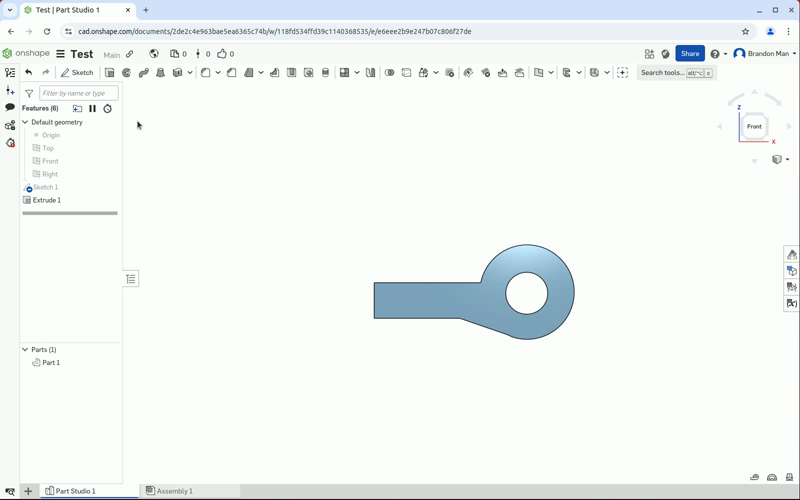
key(shift+h)
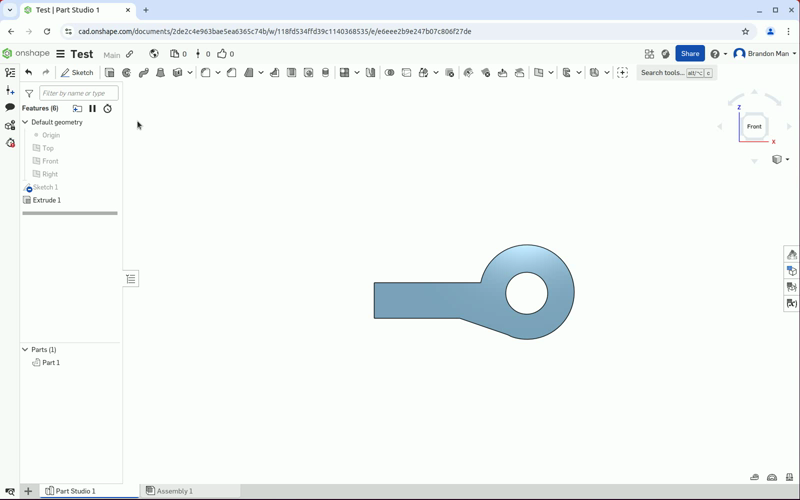
key(shift+h)
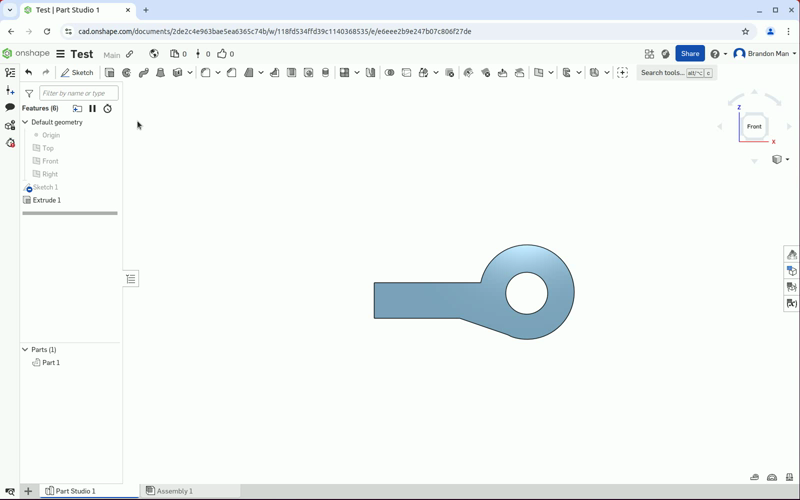
mouse_move(73, 189)
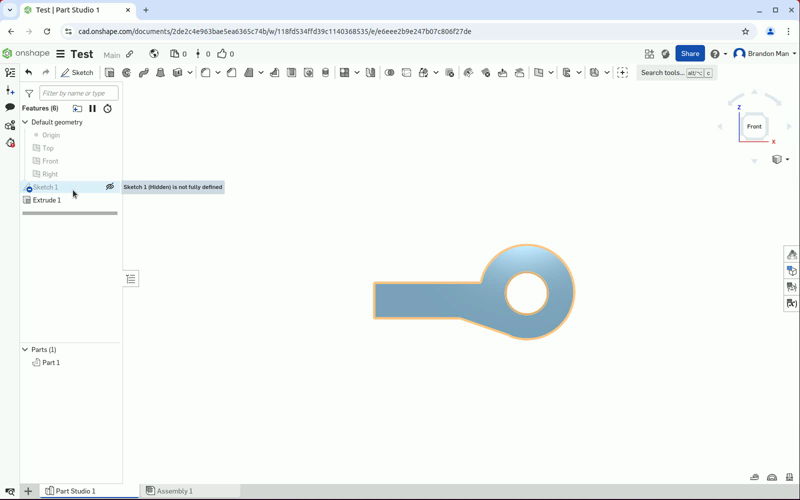
click(73, 189)
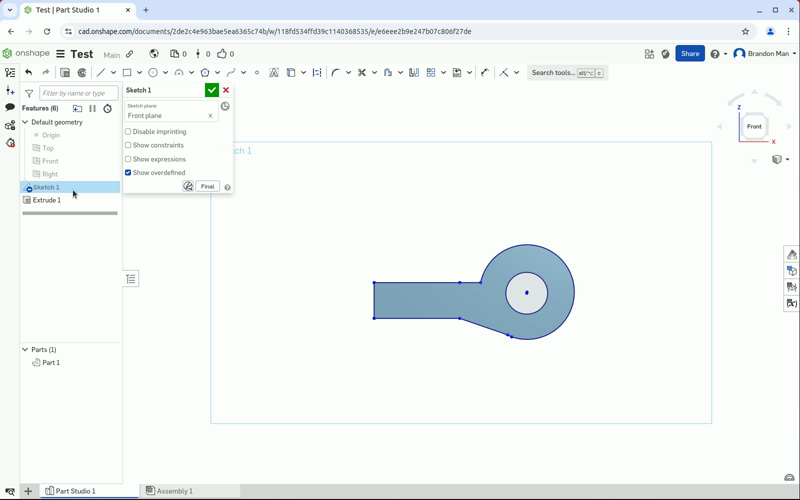
mouse_move(229, 92)
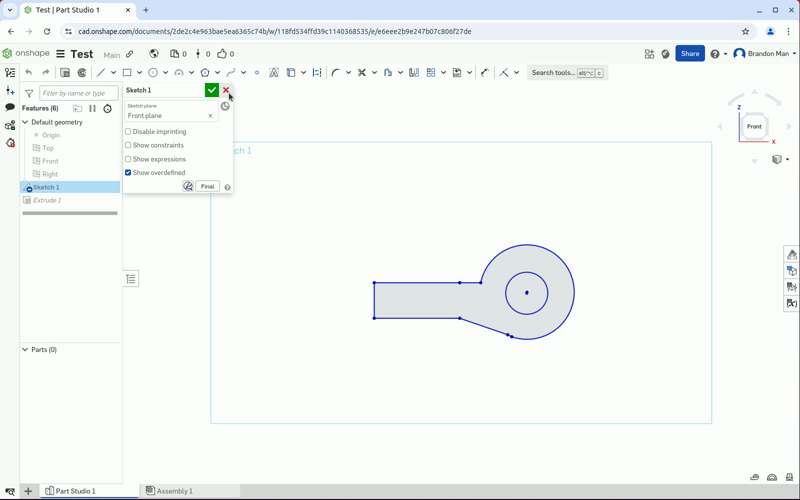
click(229, 92)
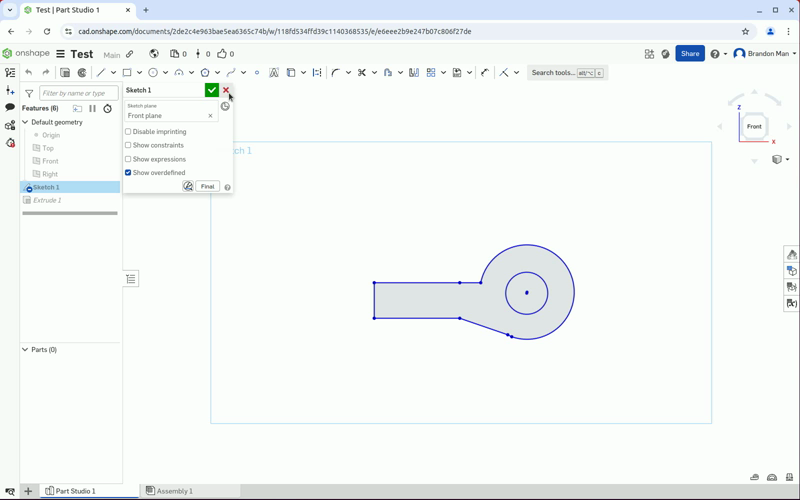
key(shift+s)
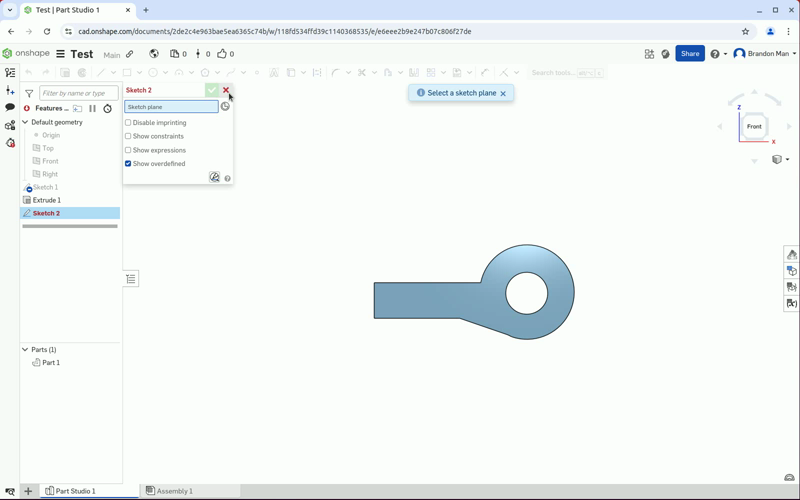
mouse_move(73, 163)
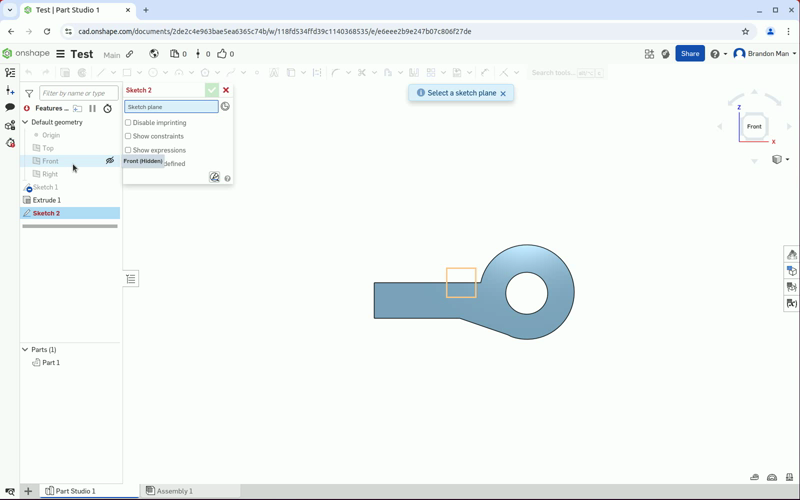
click(73, 163)
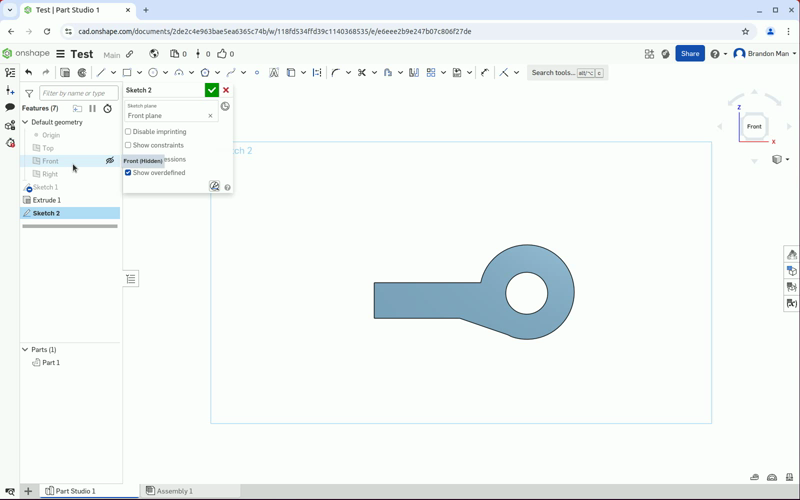
mouse_move(73, 352)
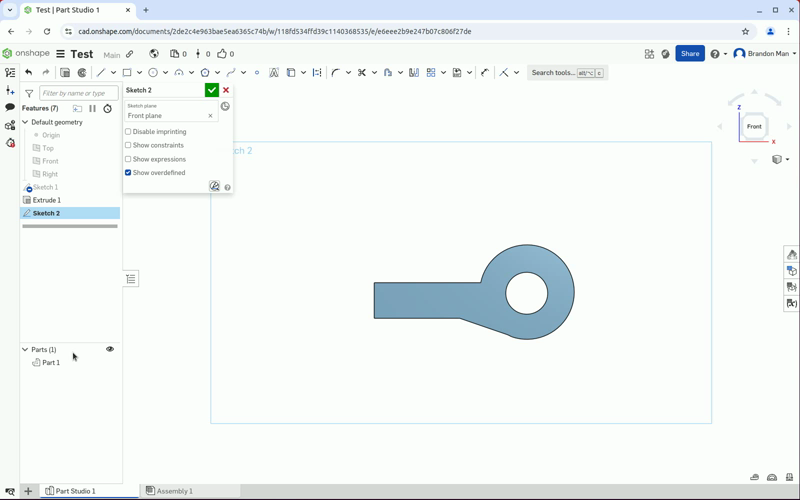
key(y)
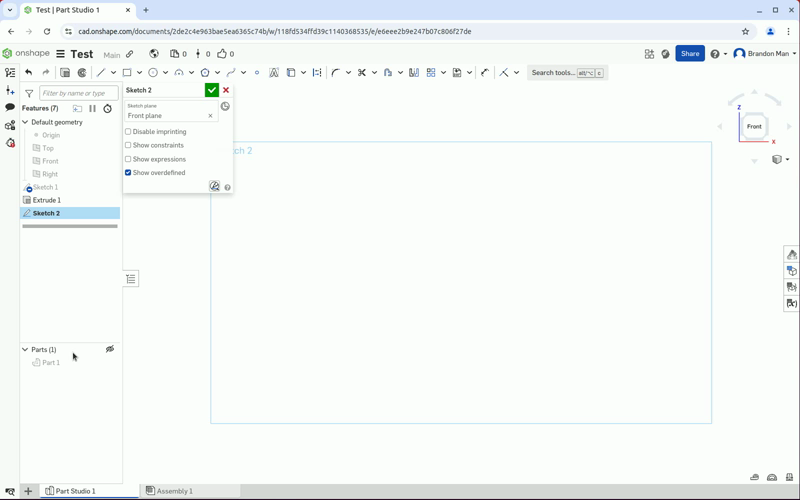
key(c)
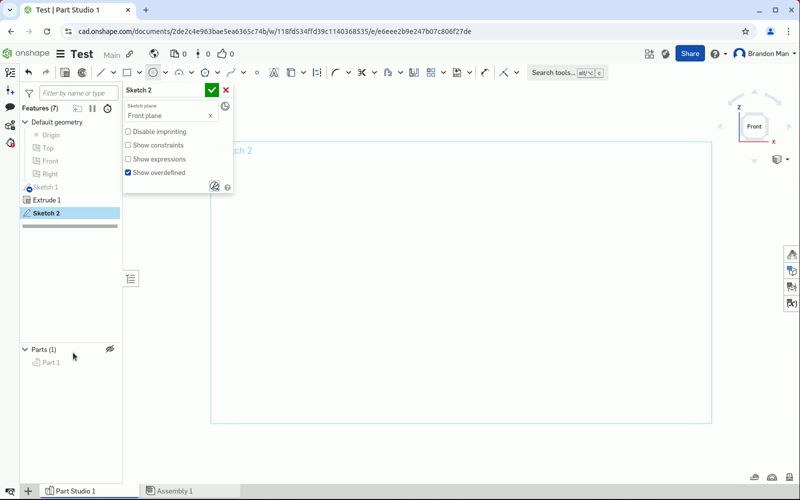
key_down(shift)
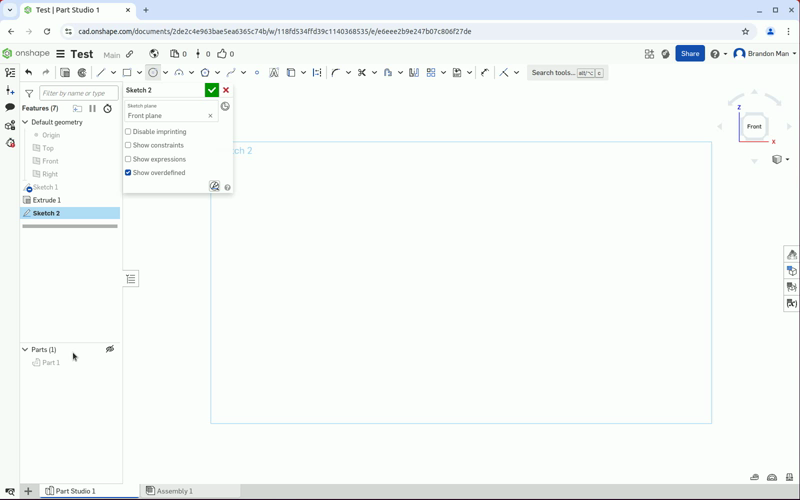
mouse_move(527, 291)
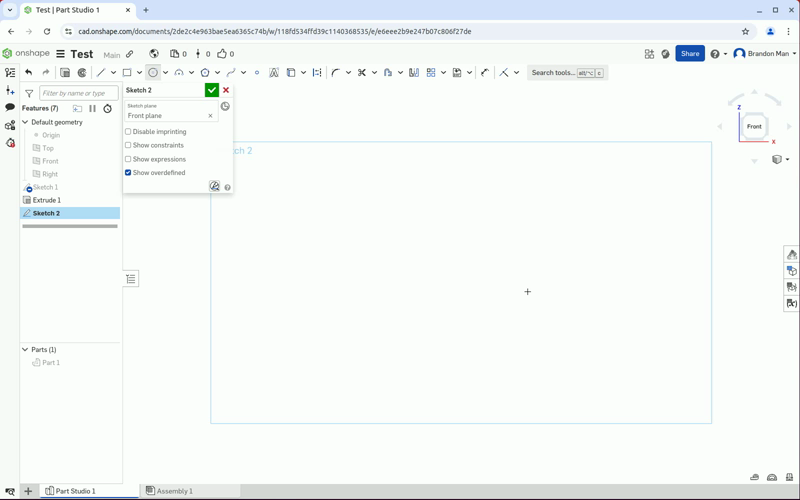
click(527, 291)
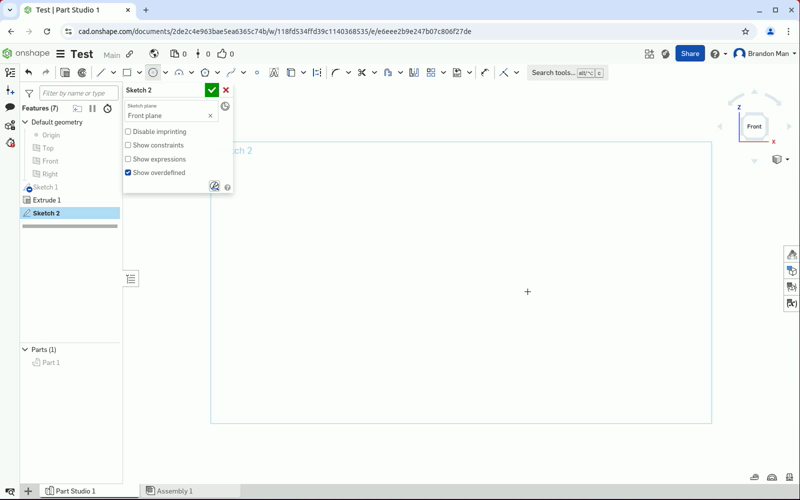
key_up(shift)
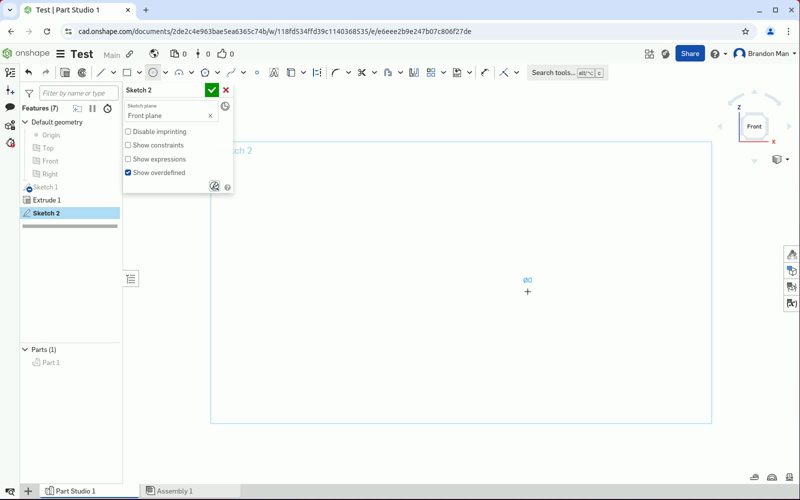
mouse_move(548, 291)
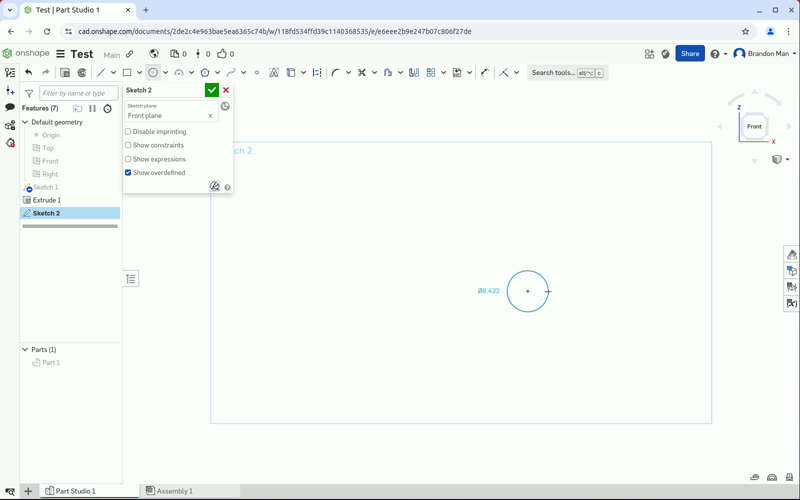
click(548, 291)
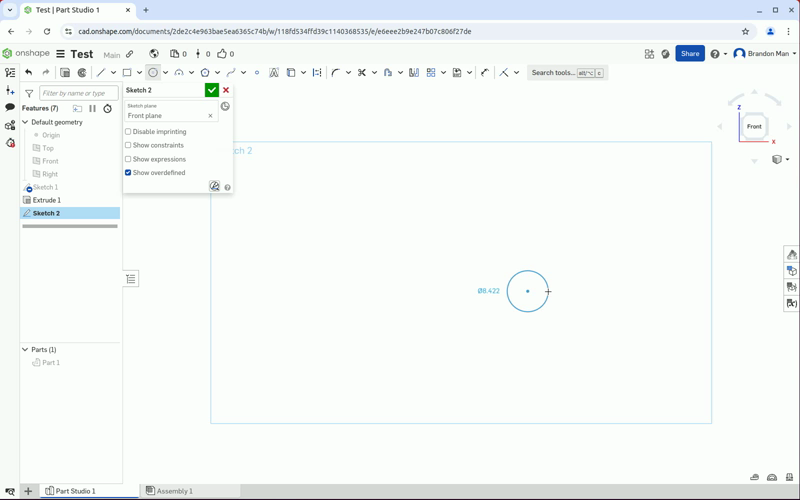
key(esc)
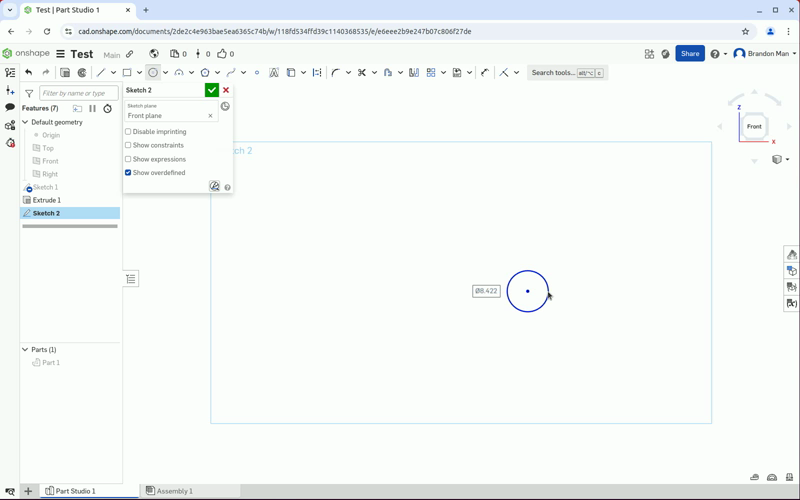
mouse_move(533, 291)
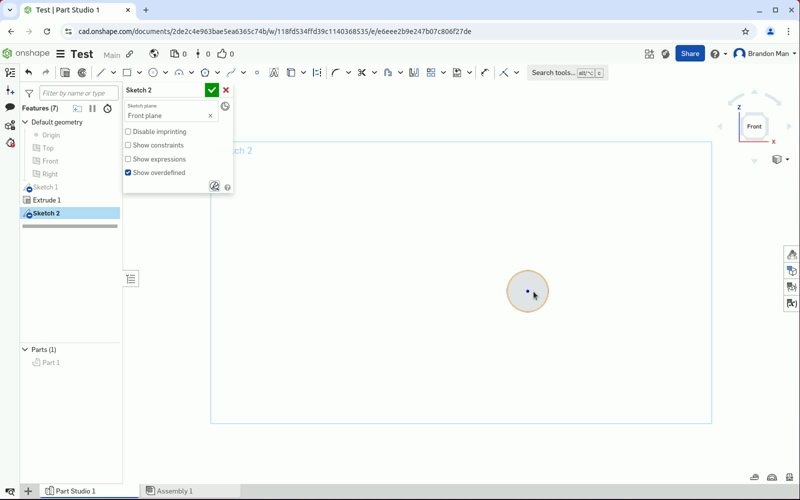
scroll(6)
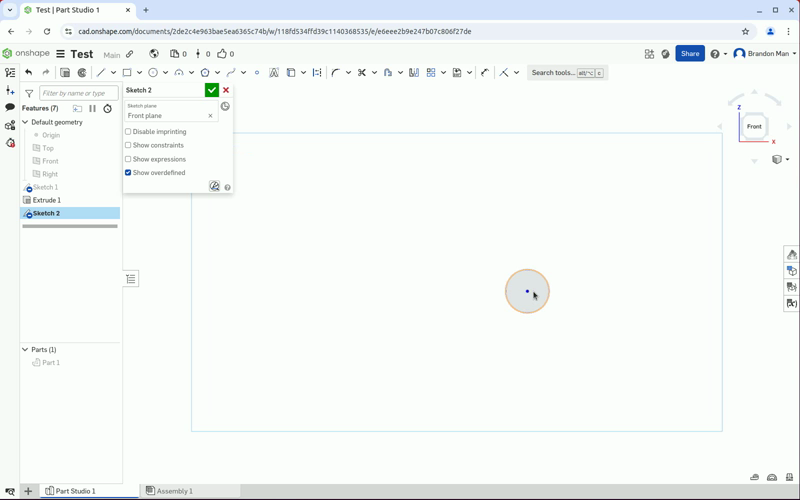
scroll(6)
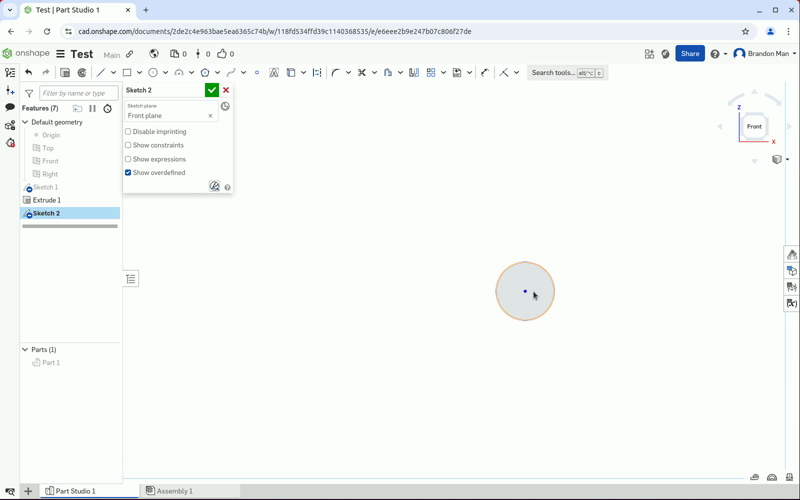
scroll(6)
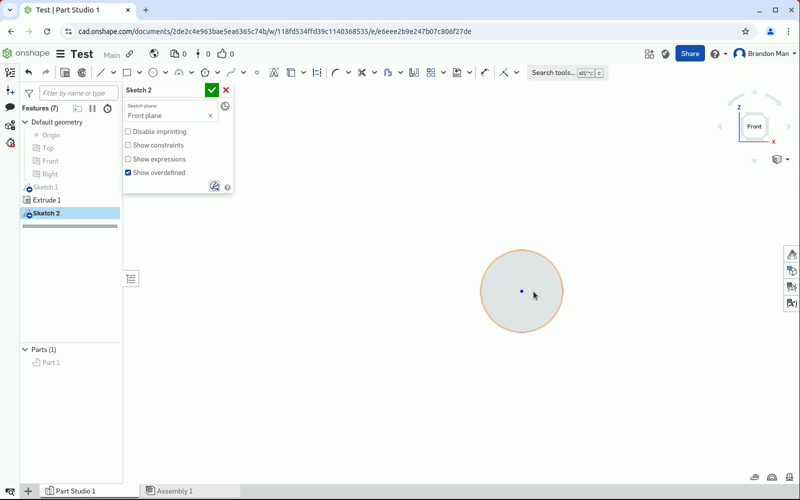
scroll(6)
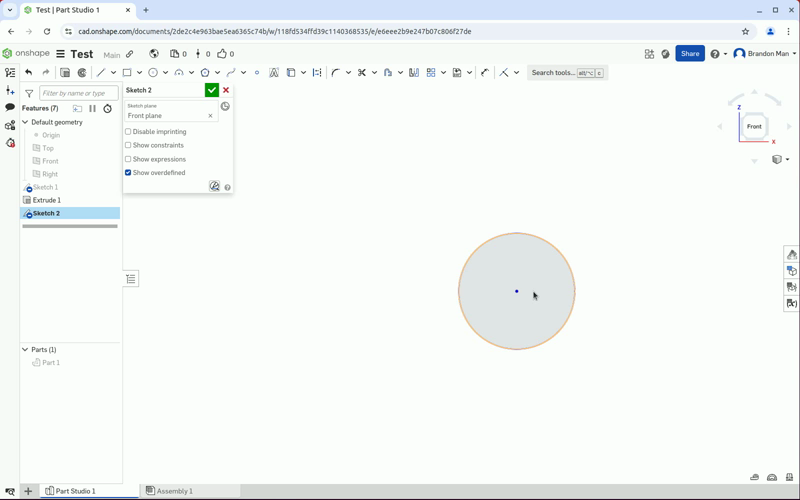
scroll(6)
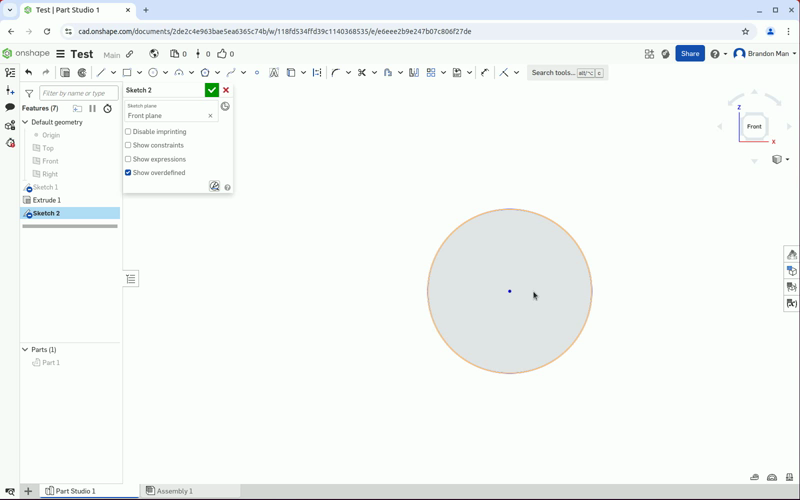
scroll(6)
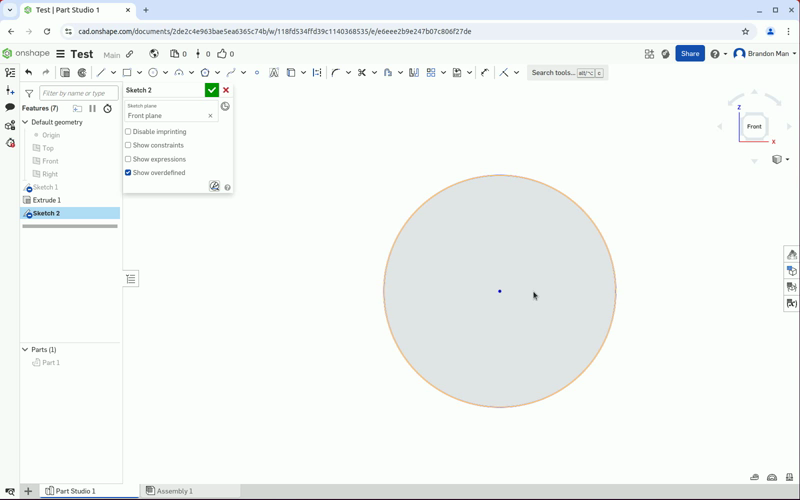
scroll(6)
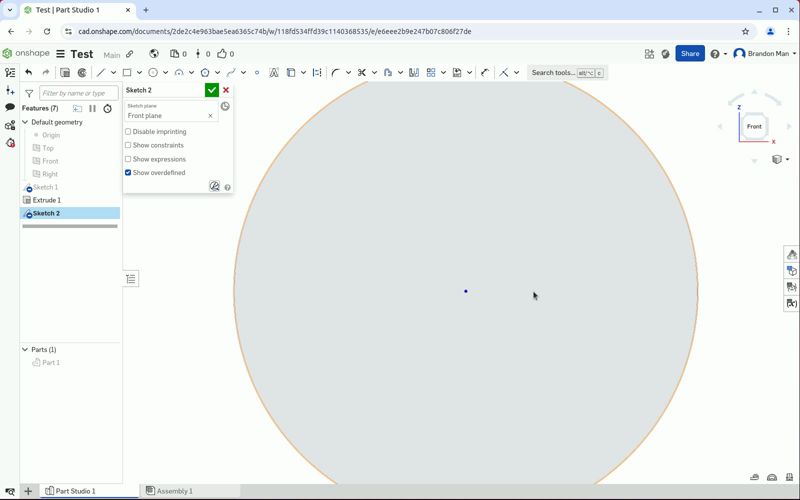
click(533, 291)
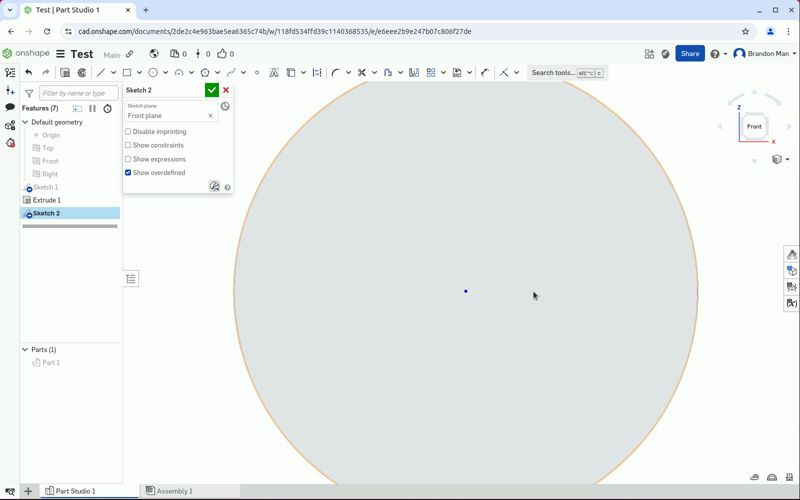
scroll(-6)
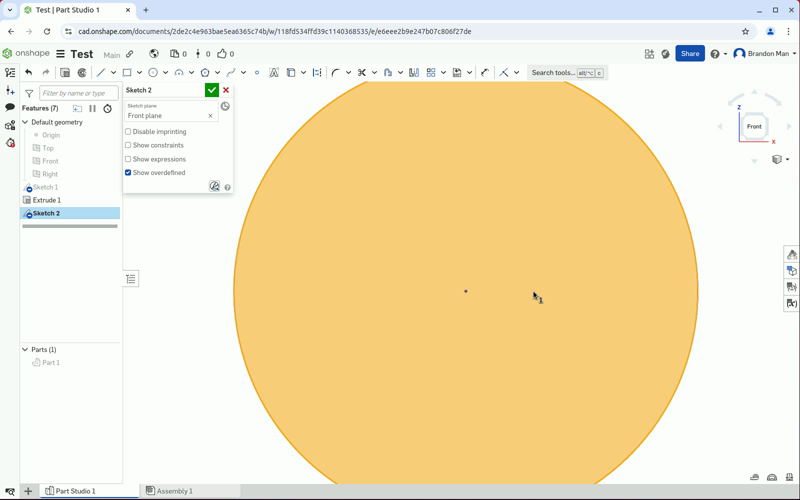
scroll(-6)
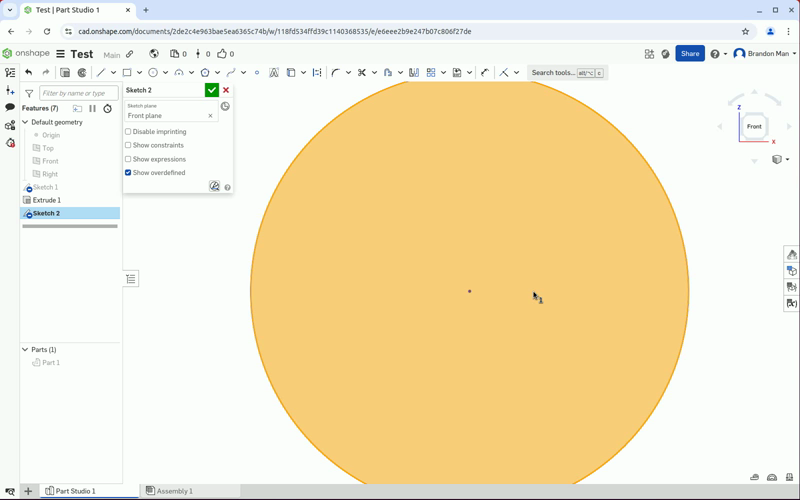
scroll(-6)
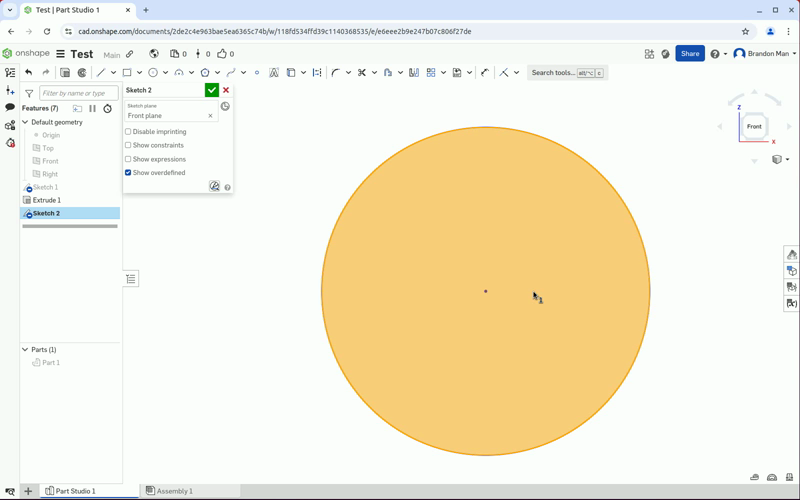
scroll(-6)
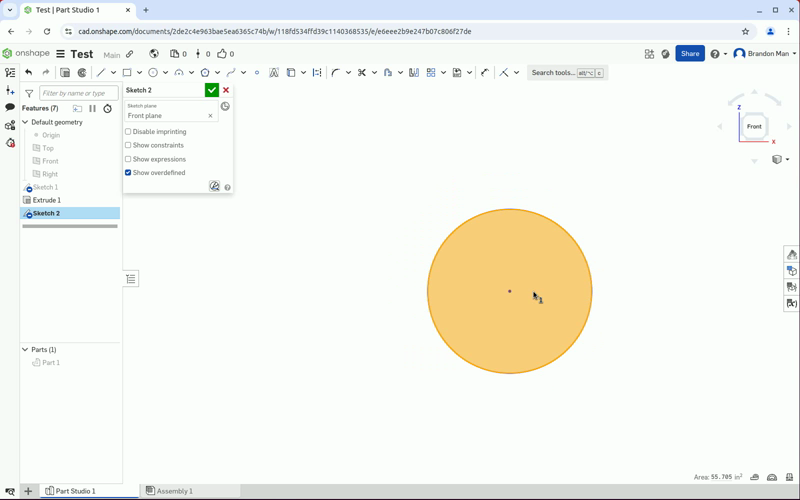
scroll(-6)
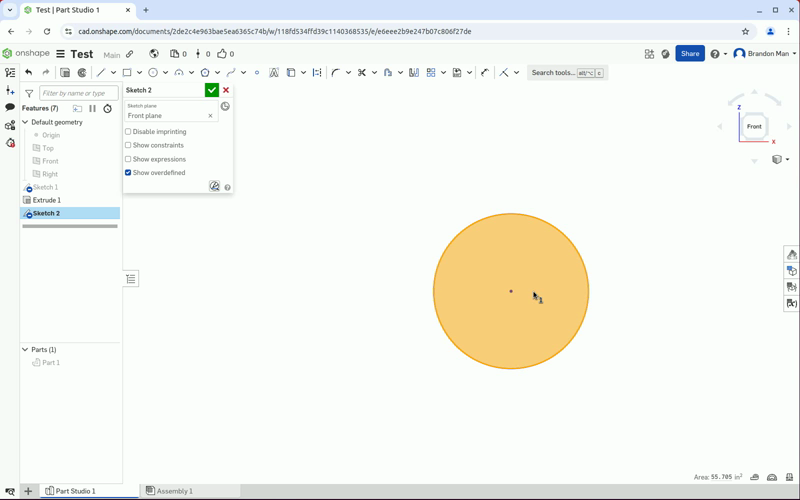
scroll(-6)
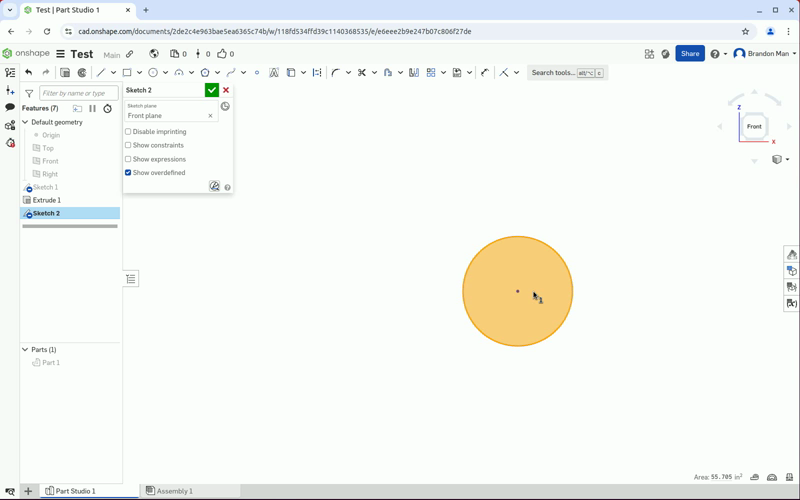
scroll(-6)
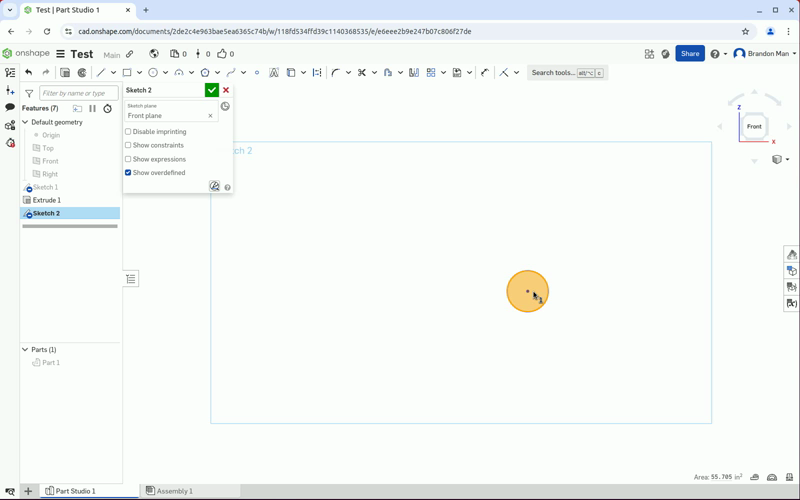
mouse_move(73, 352)
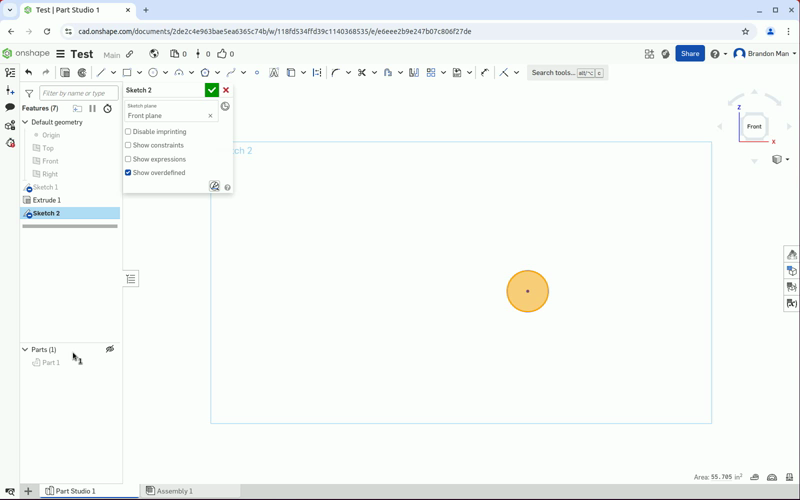
key(shift+y)
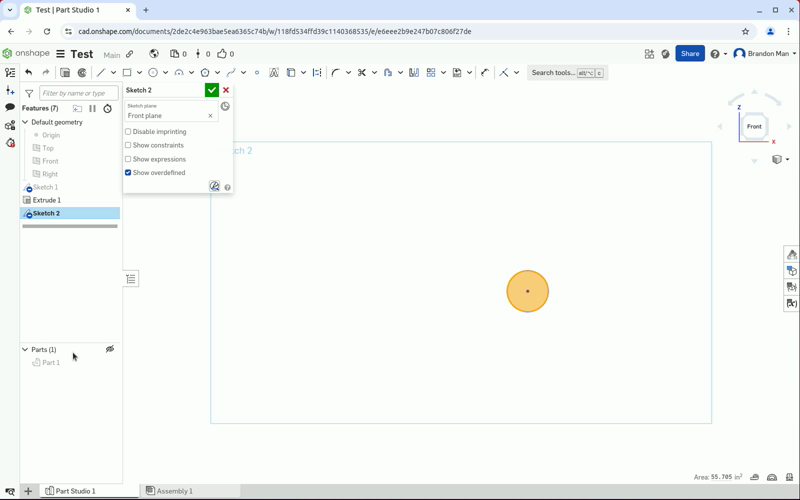
key(shift+e)
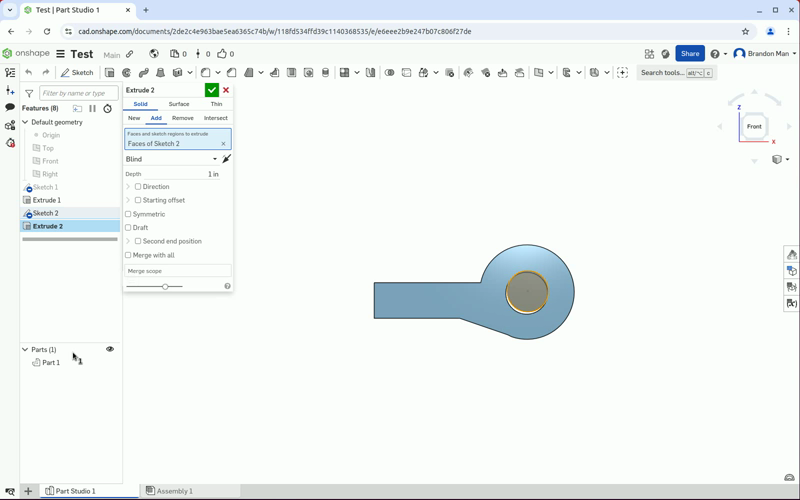
mouse_move(143, 106)
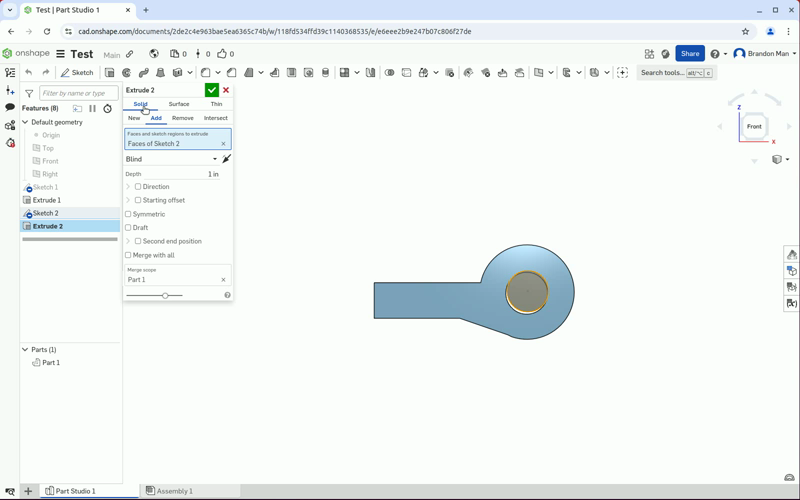
click(143, 106)
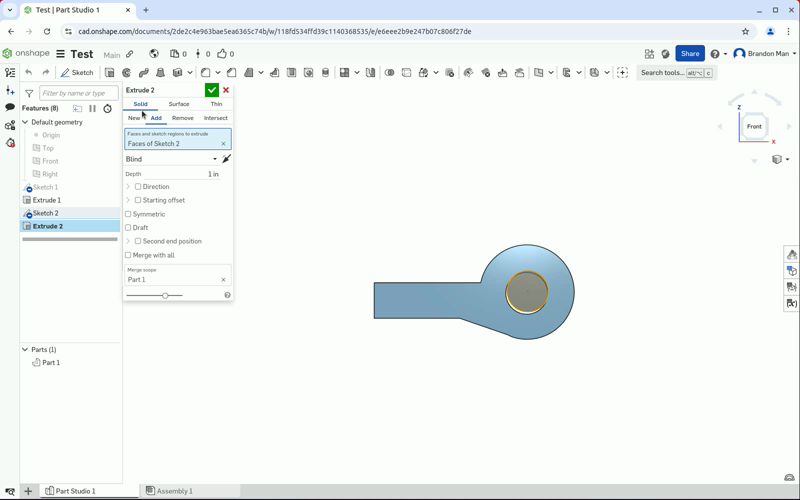
mouse_move(137, 120)
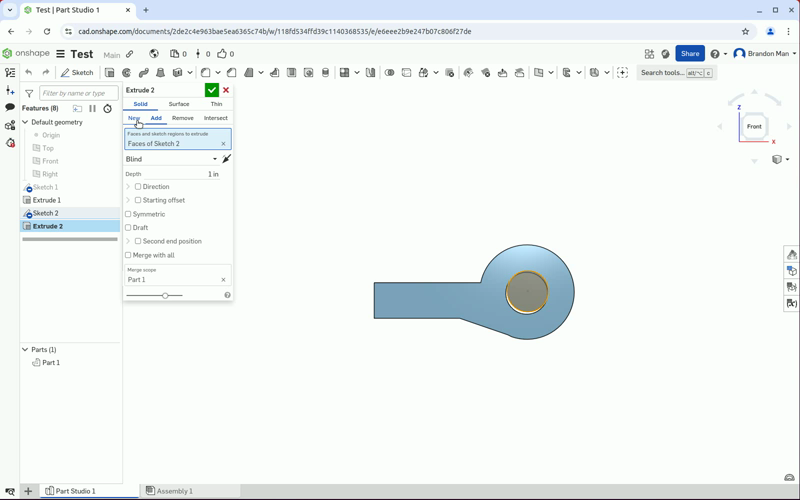
click(137, 120)
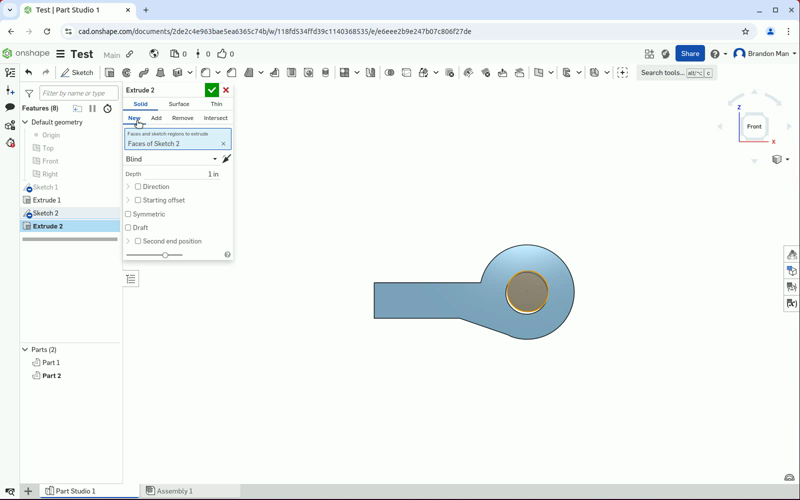
key(tab, 4)
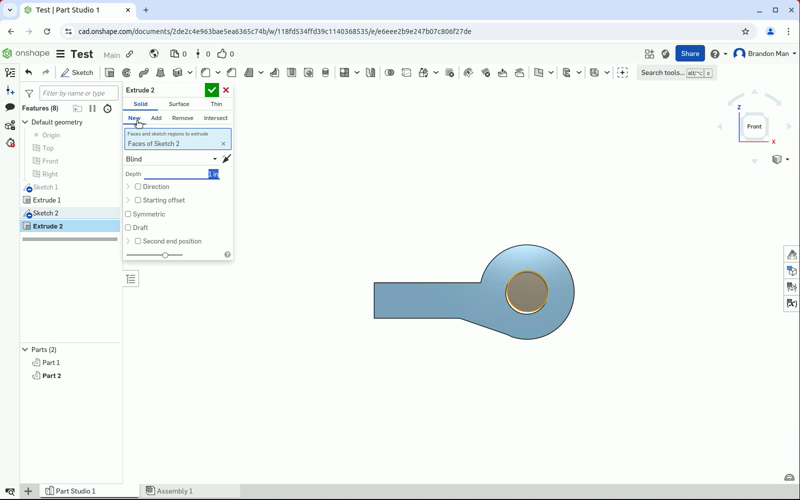
text(12.036)
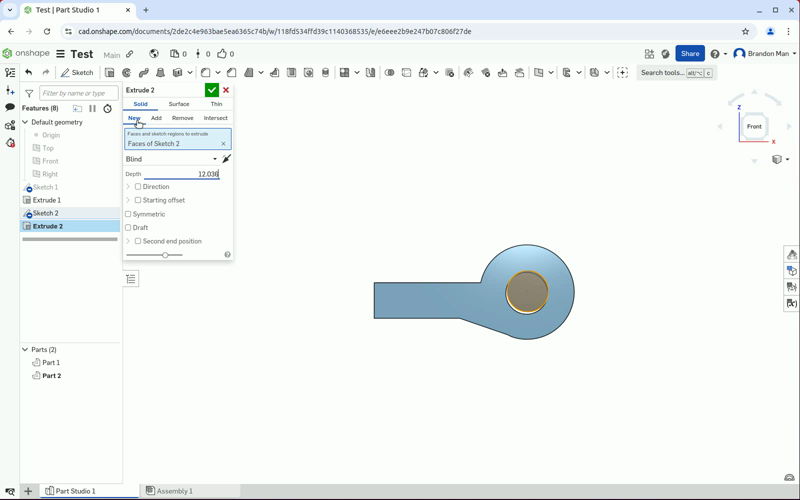
key(enter)
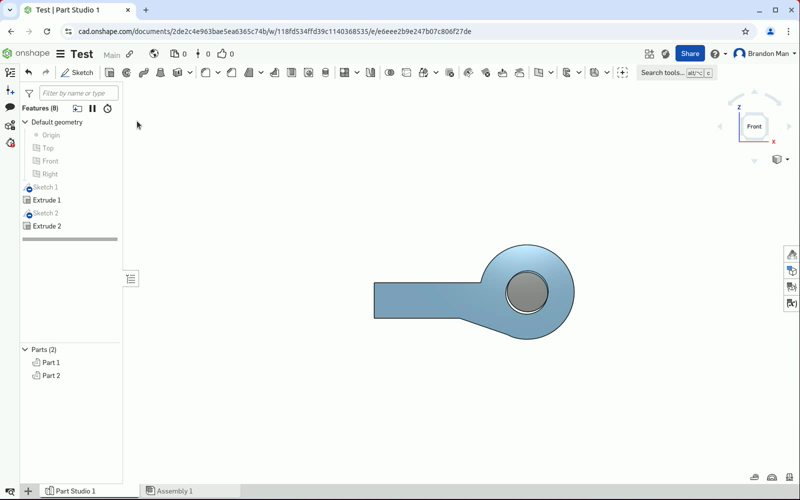
key(shift+h)
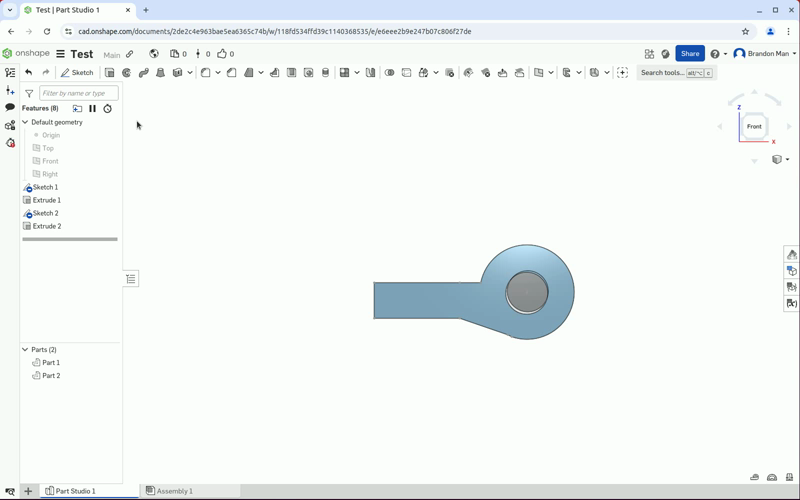
key(shift+h)
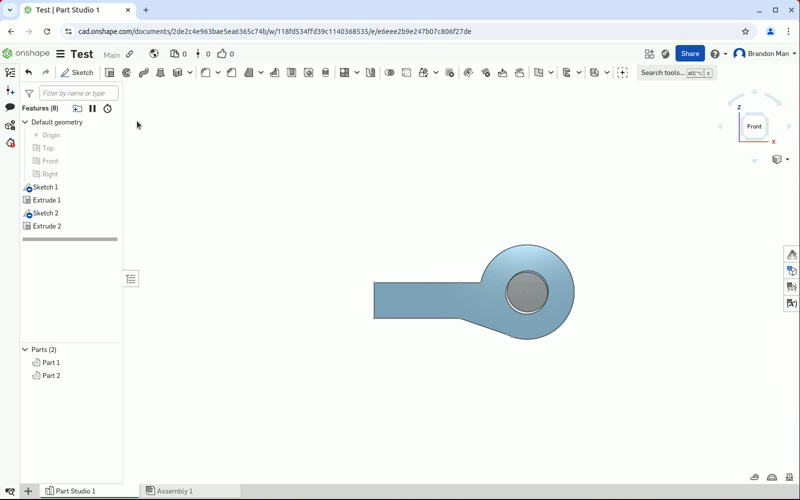
key(shift+7)
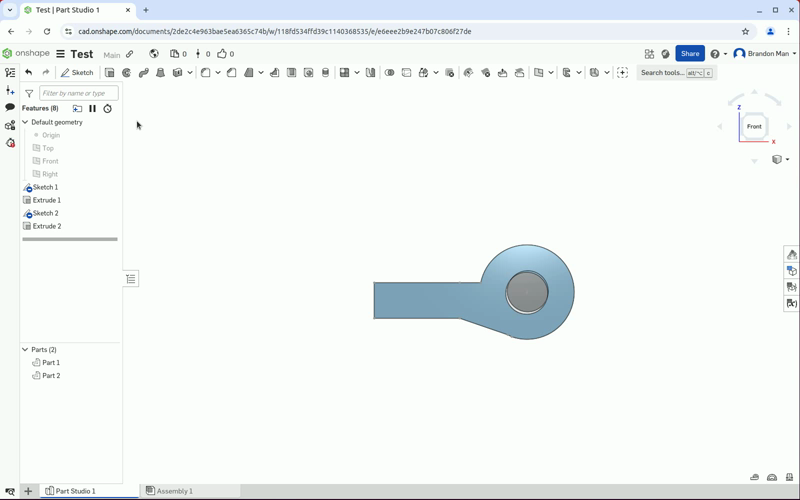
key(left, 2)
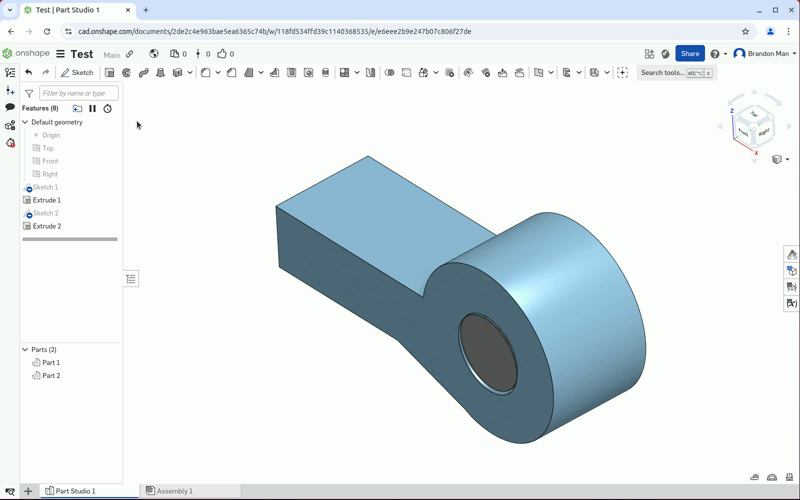
key(down, 2)
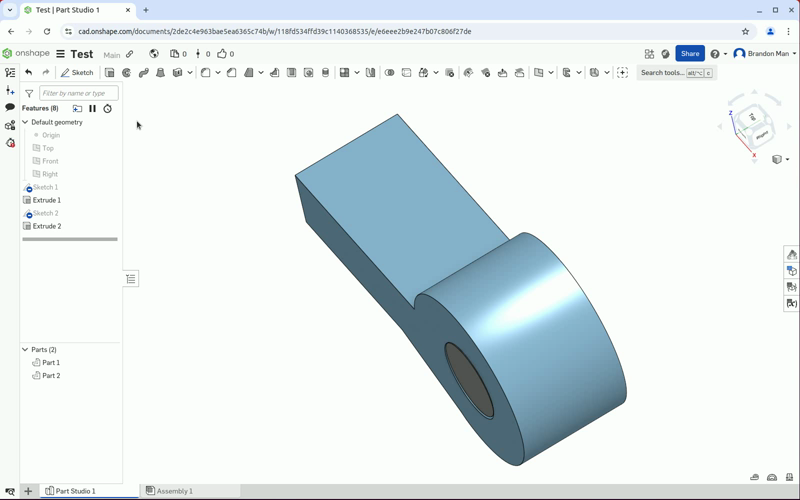
key(up, 2)
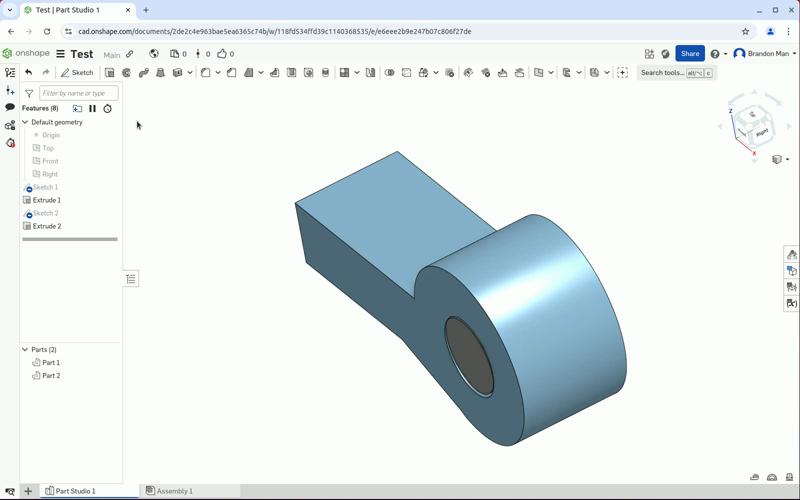
key(right, 2)
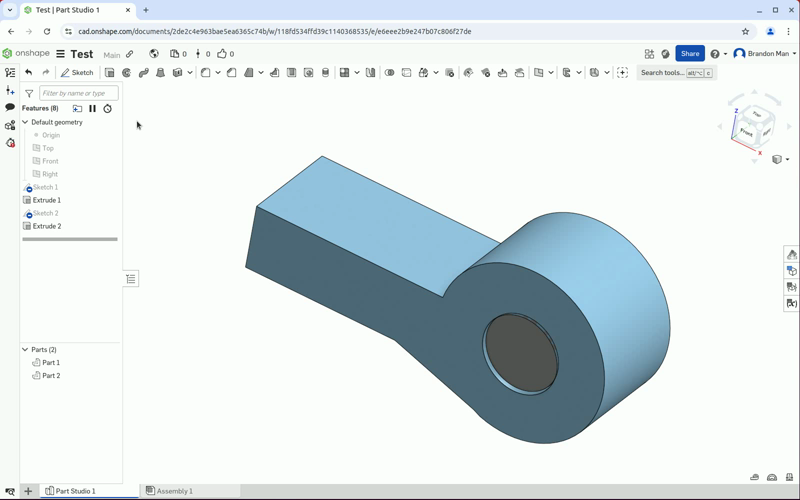
mouse_move(73, 189)
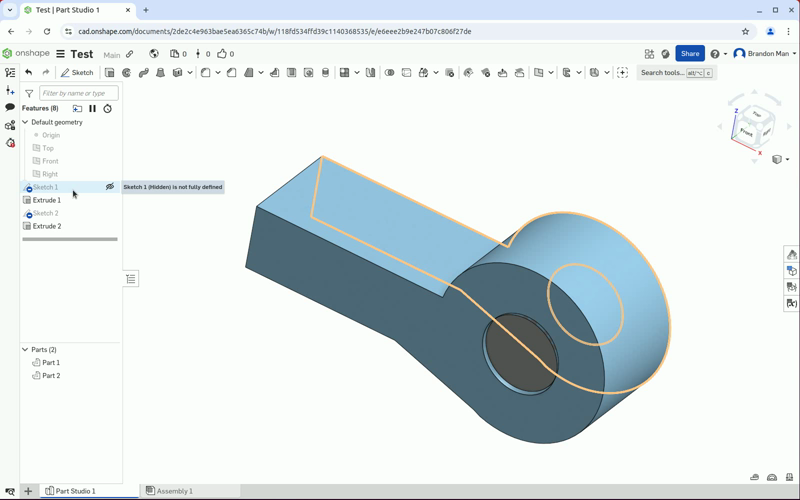
click(73, 189)